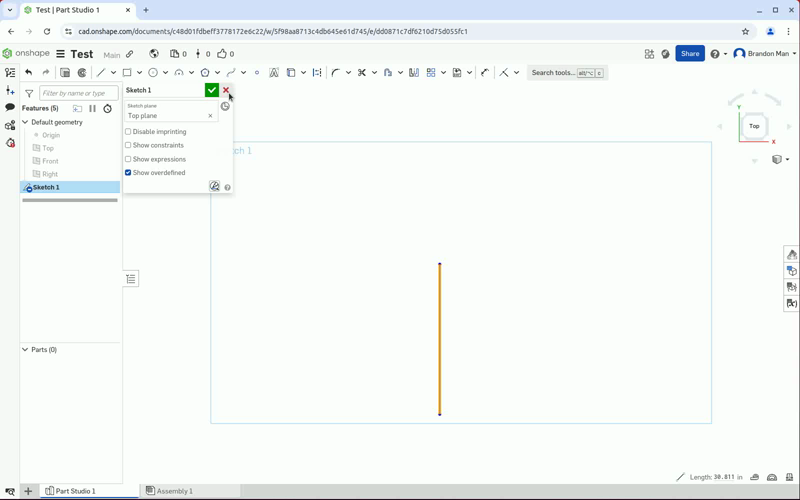
key(shift+h)
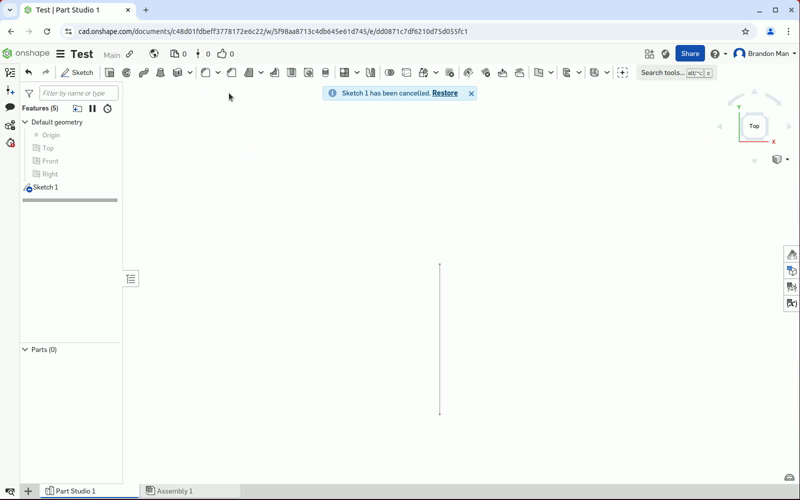
key(shift+s)
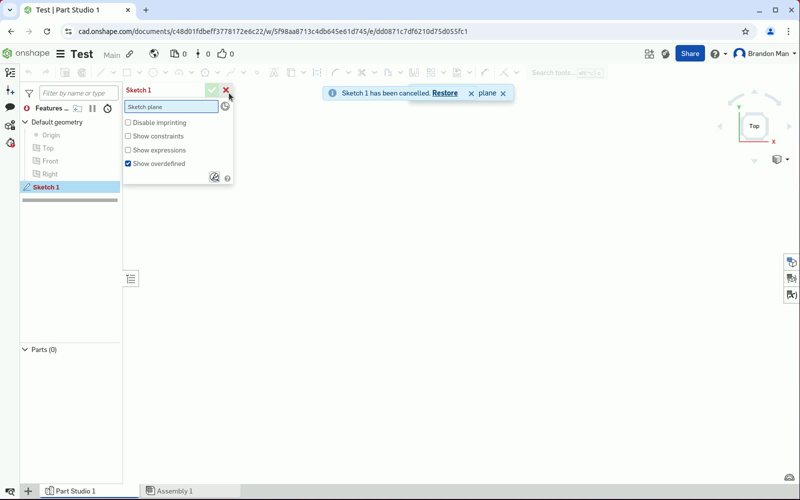
mouse_move(73, 150)
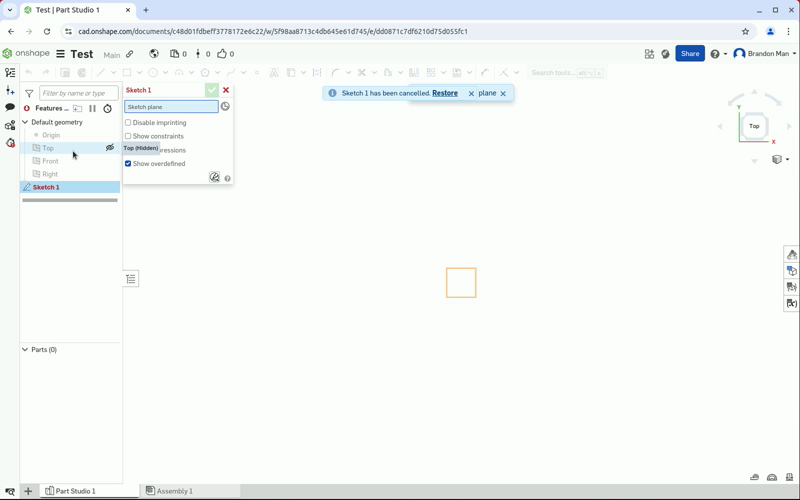
click(73, 150)
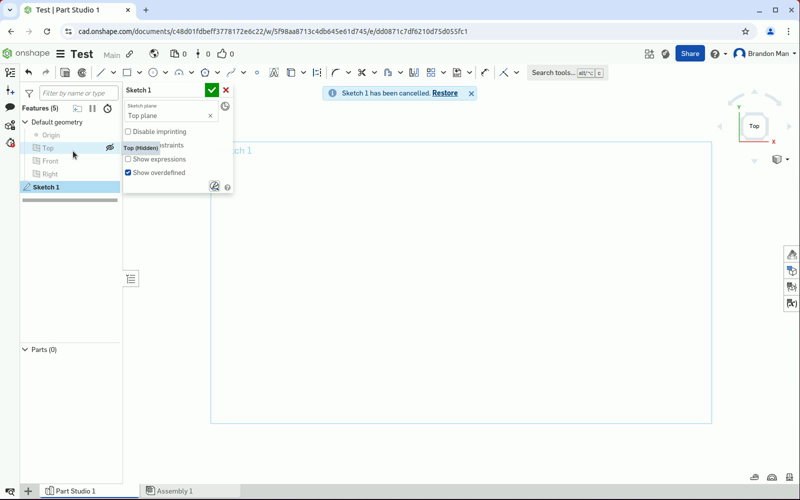
mouse_move(73, 352)
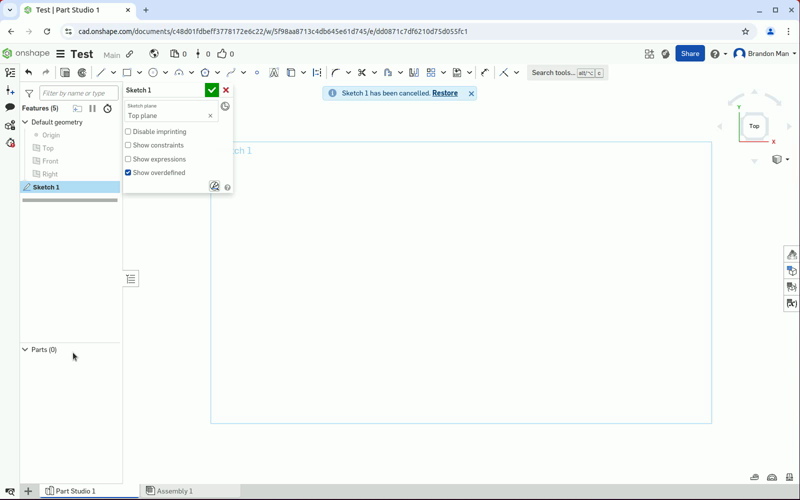
key(y)
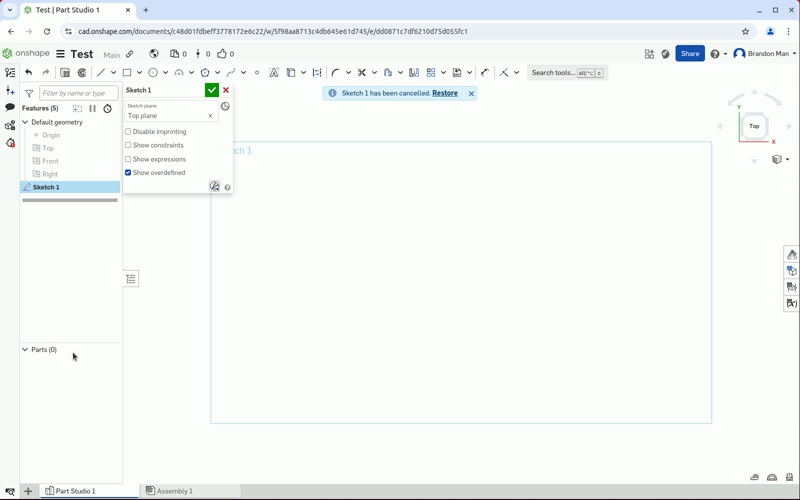
key(c)
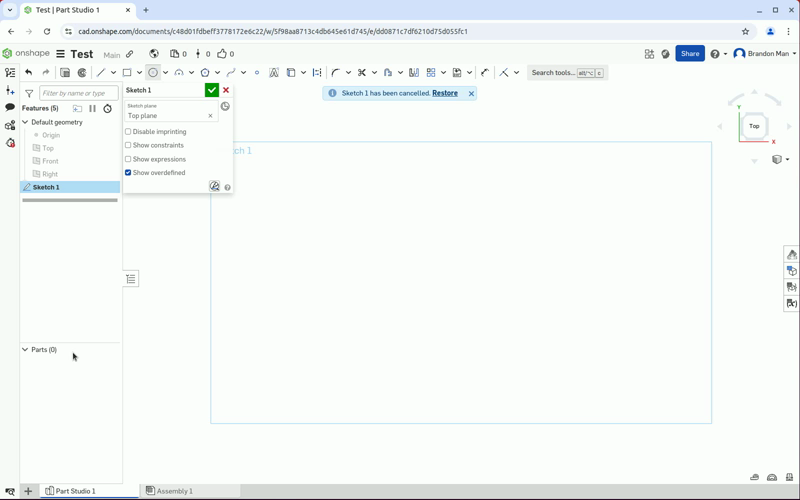
key_down(shift)
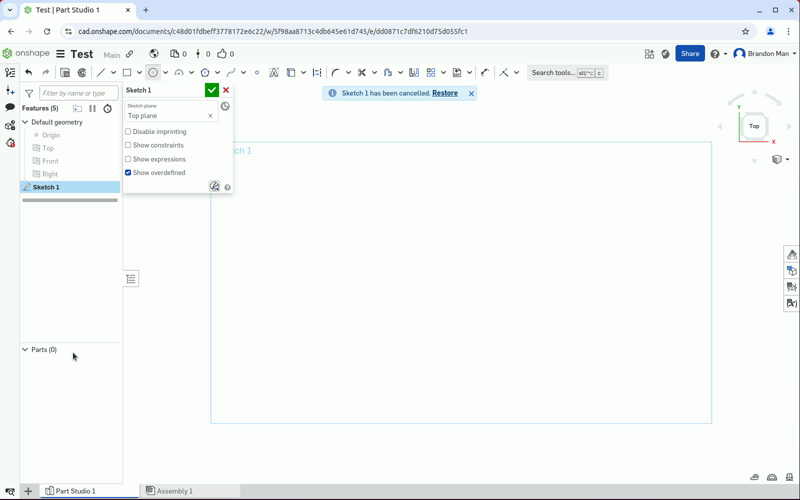
mouse_move(461, 282)
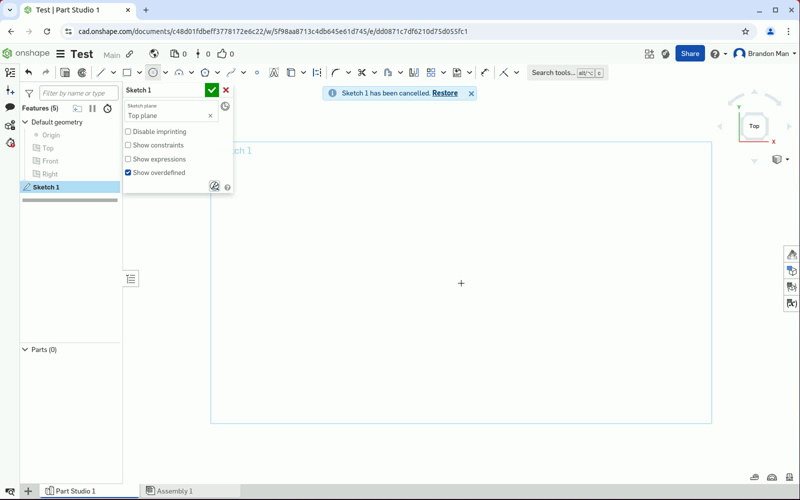
click(461, 282)
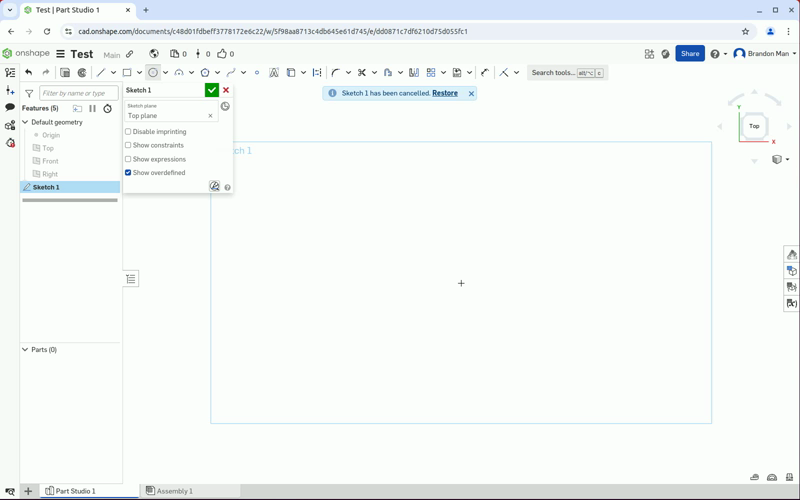
key_up(shift)
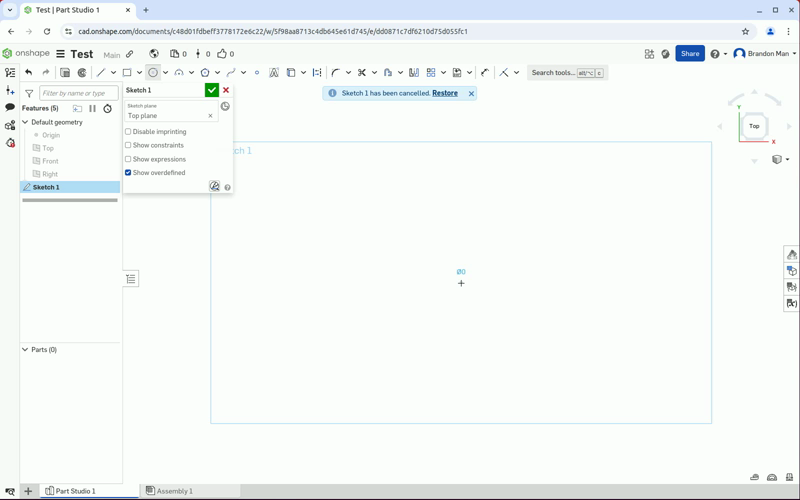
mouse_move(511, 282)
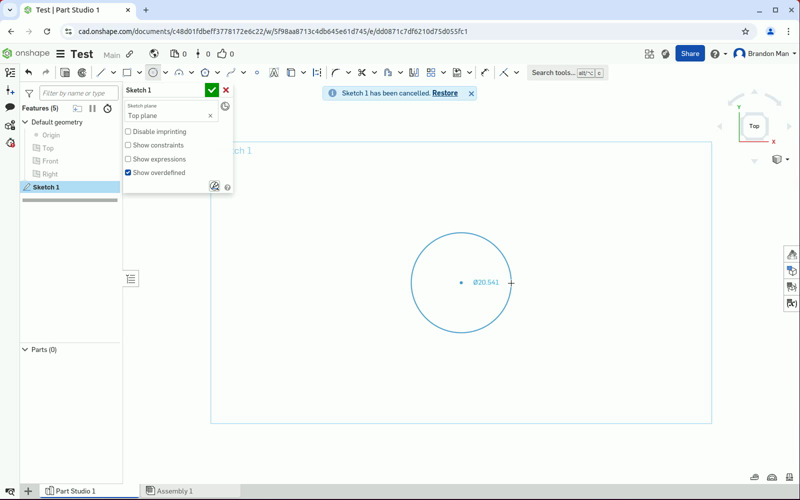
click(511, 282)
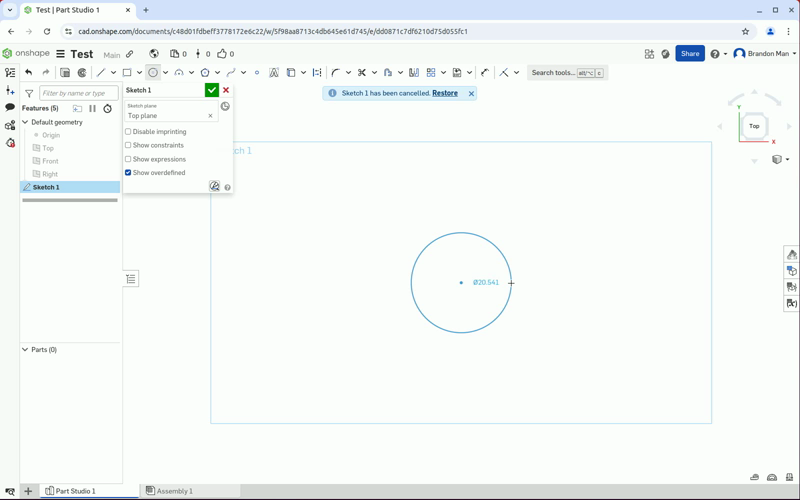
key(esc)
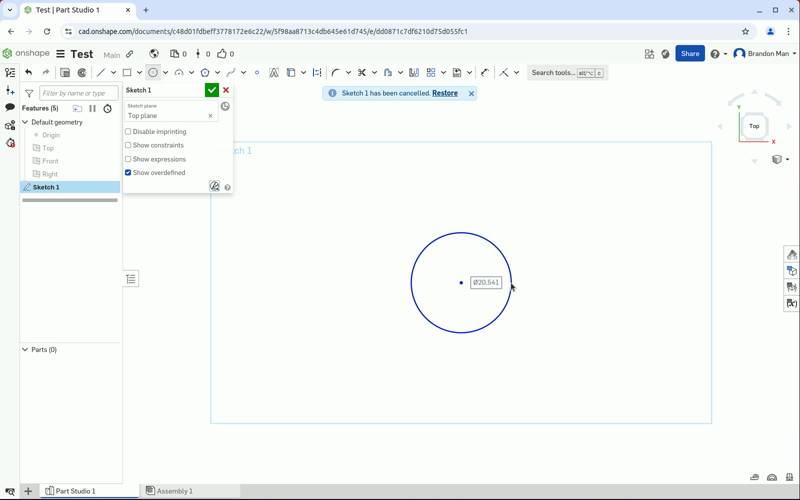
key(c)
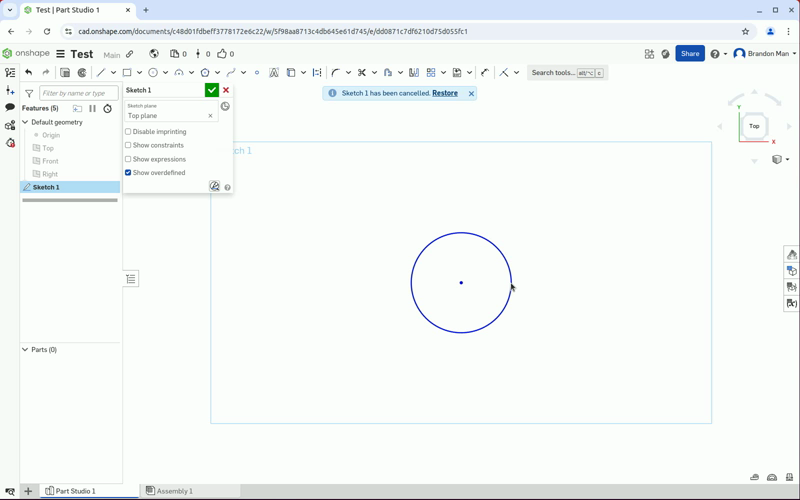
key_down(shift)
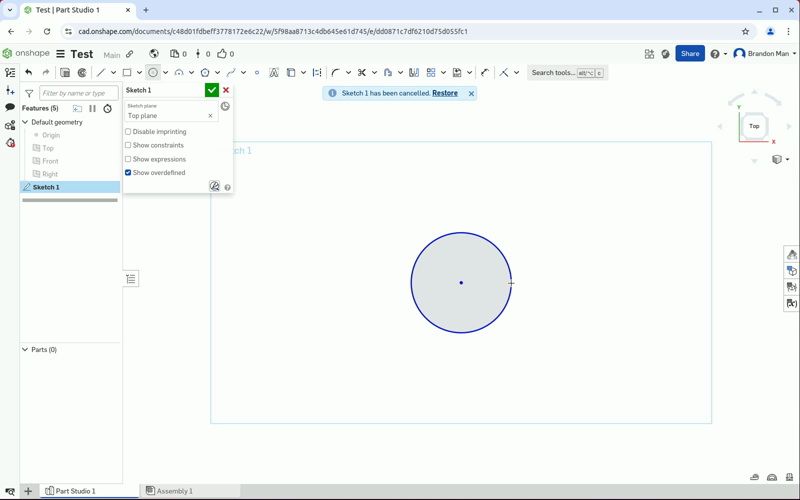
mouse_move(461, 282)
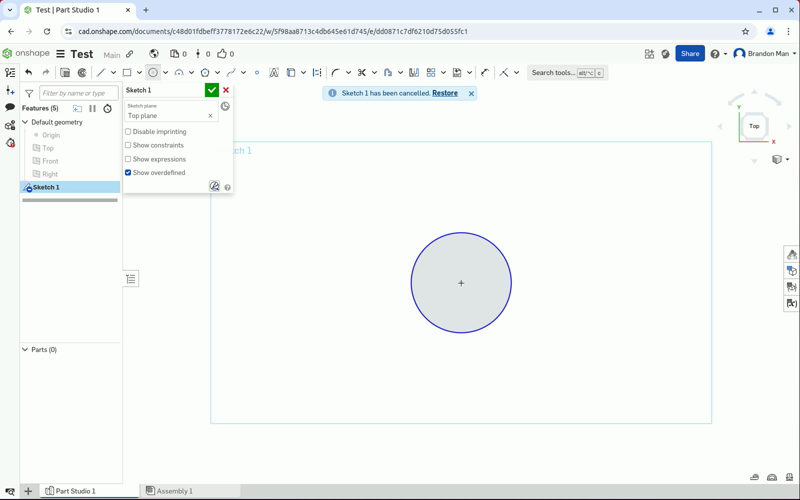
click(461, 282)
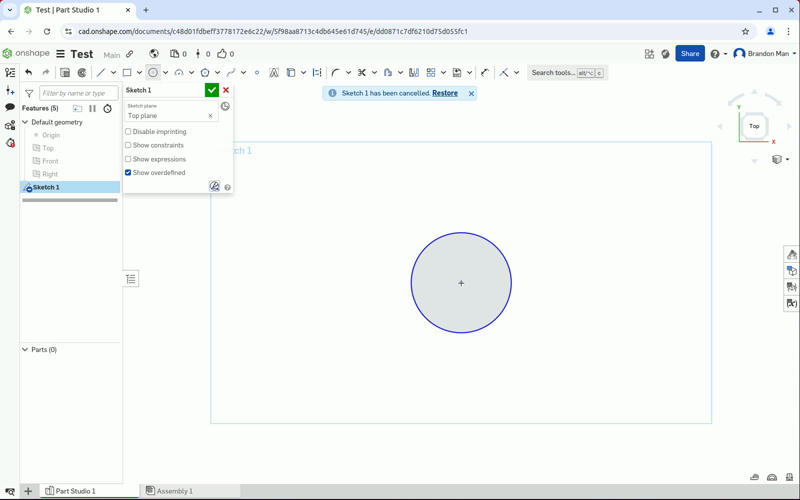
key_up(shift)
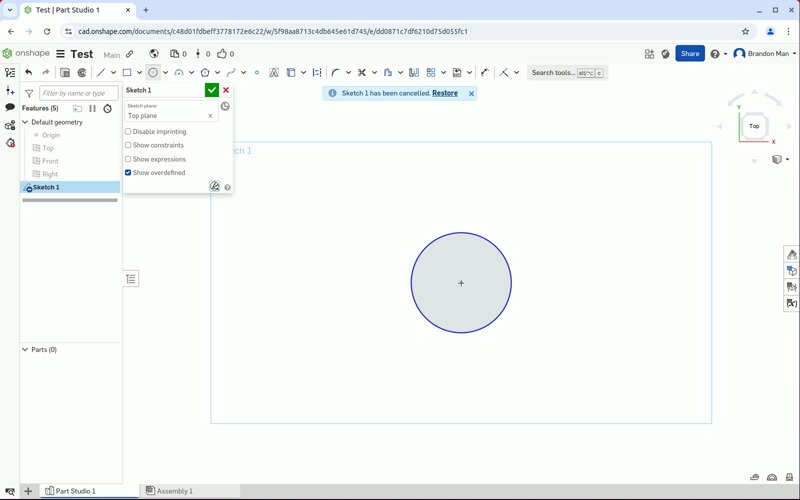
mouse_move(509, 282)
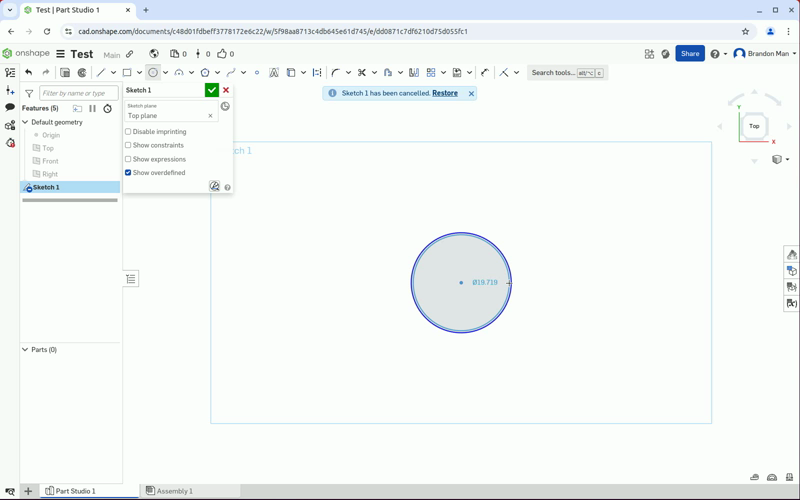
scroll(6)
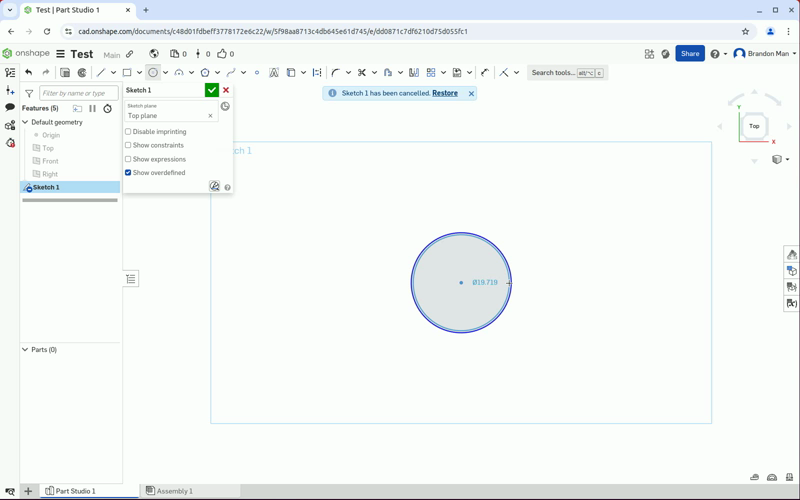
scroll(6)
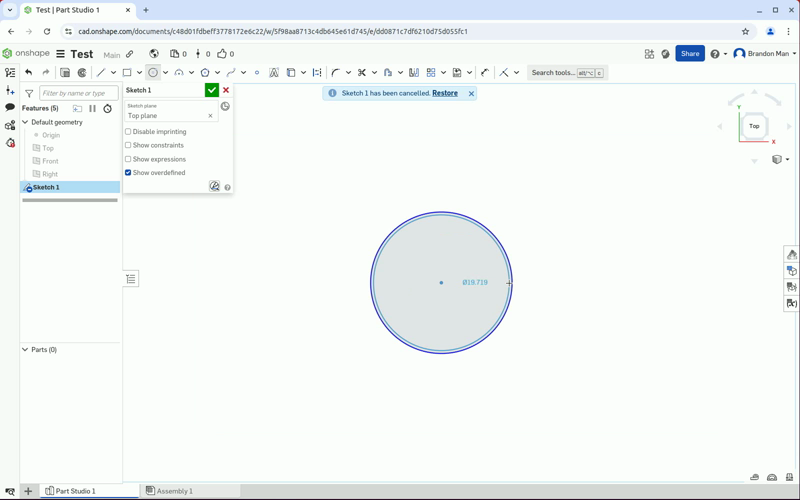
scroll(6)
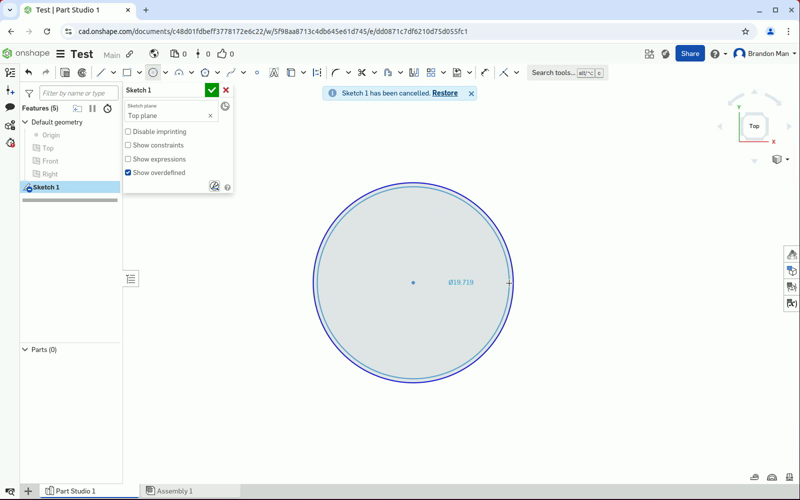
scroll(6)
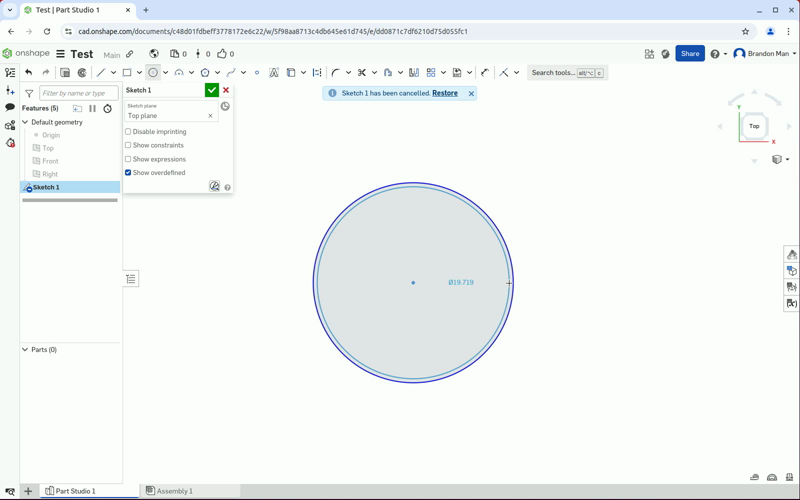
scroll(6)
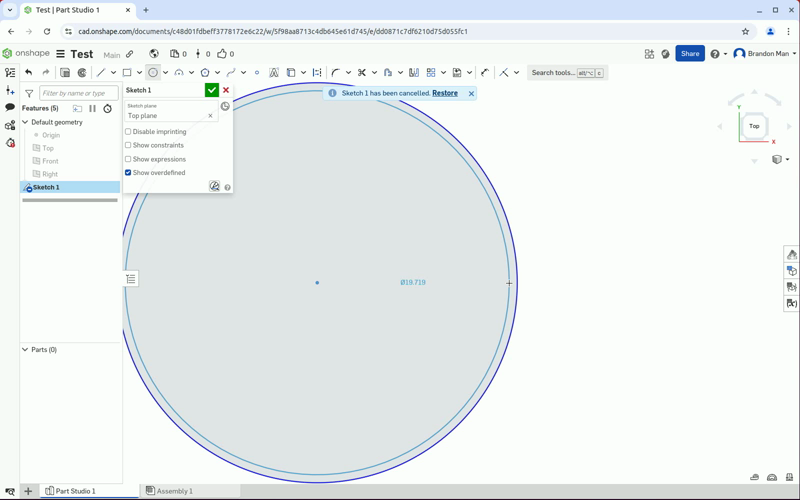
scroll(6)
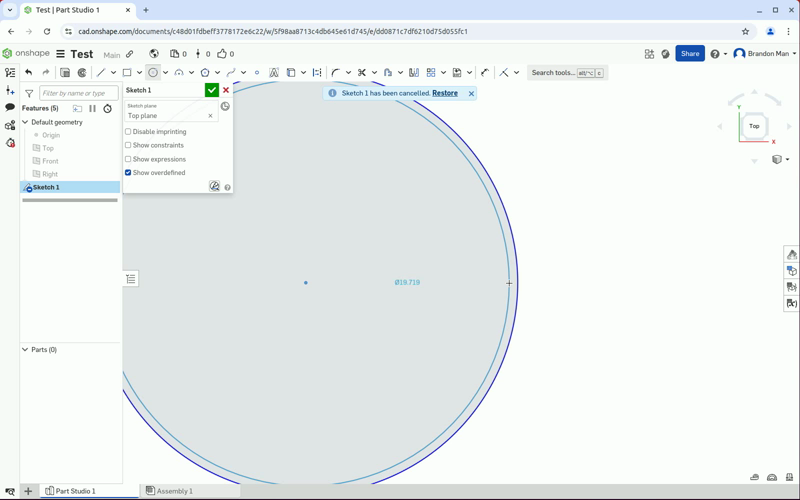
scroll(6)
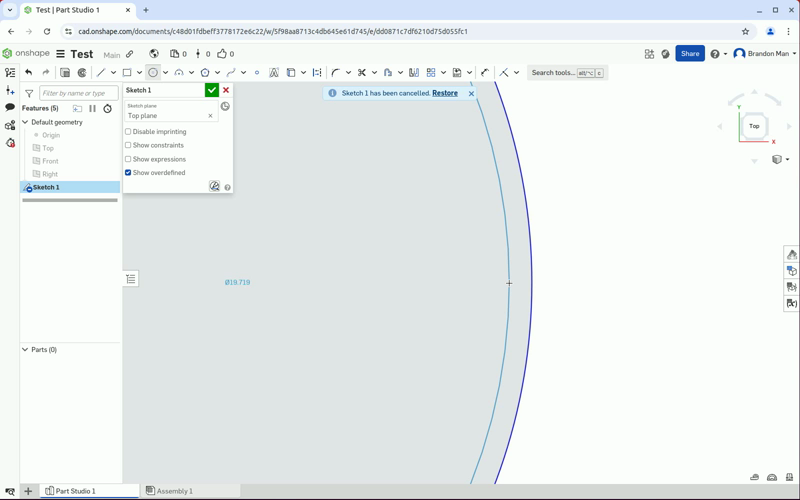
click(509, 282)
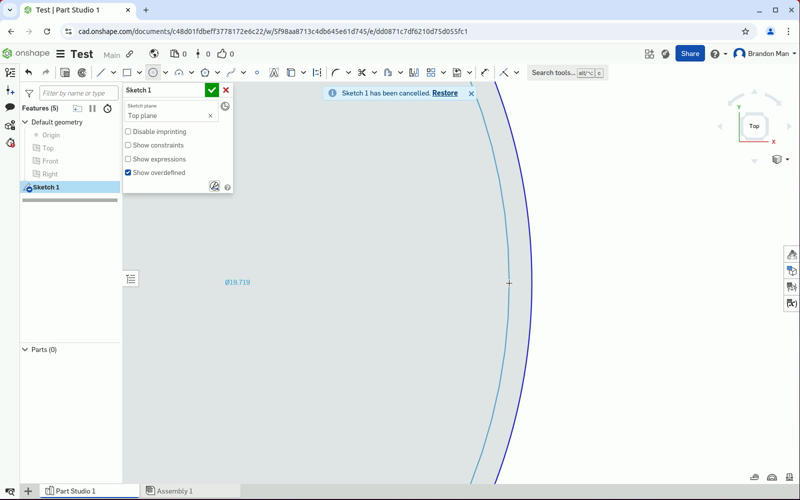
scroll(-6)
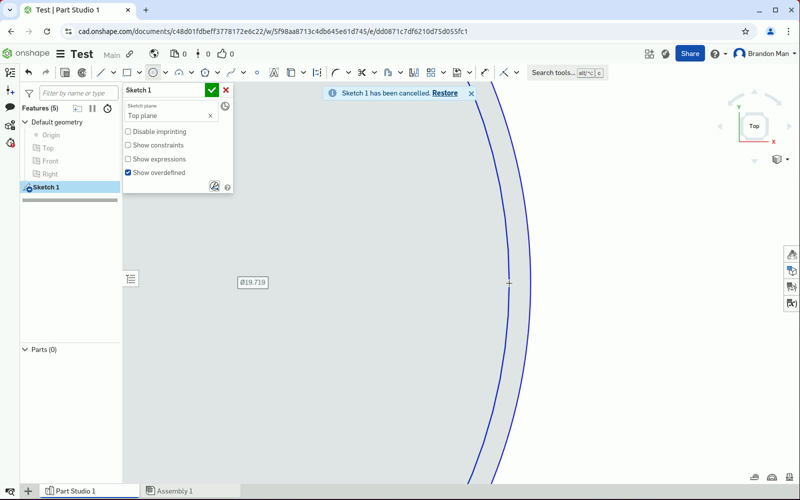
scroll(-6)
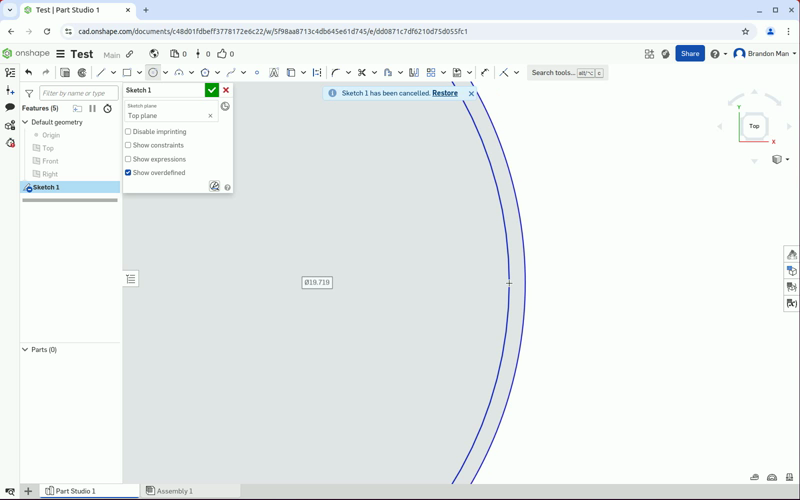
scroll(-6)
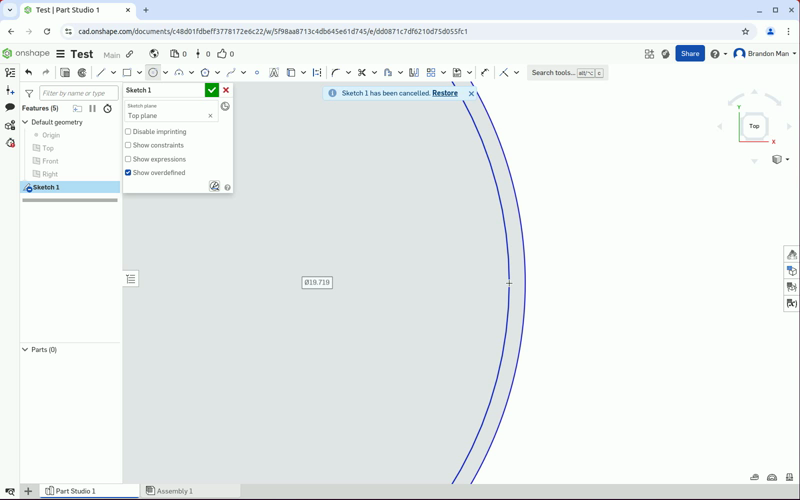
scroll(-6)
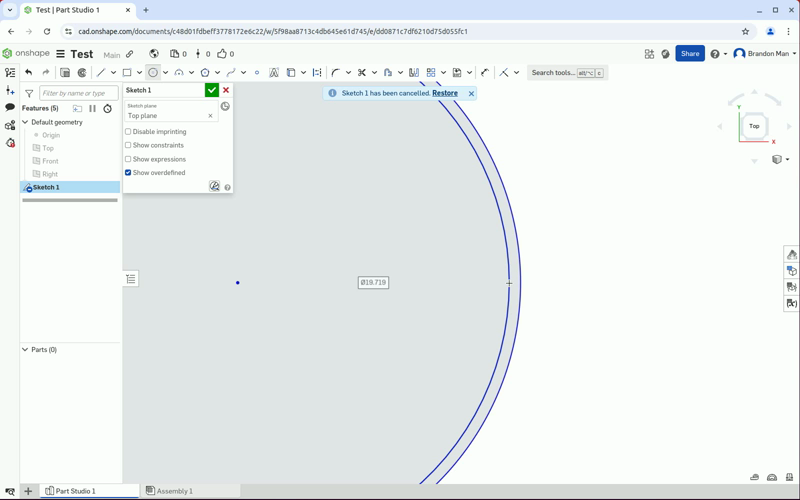
scroll(-6)
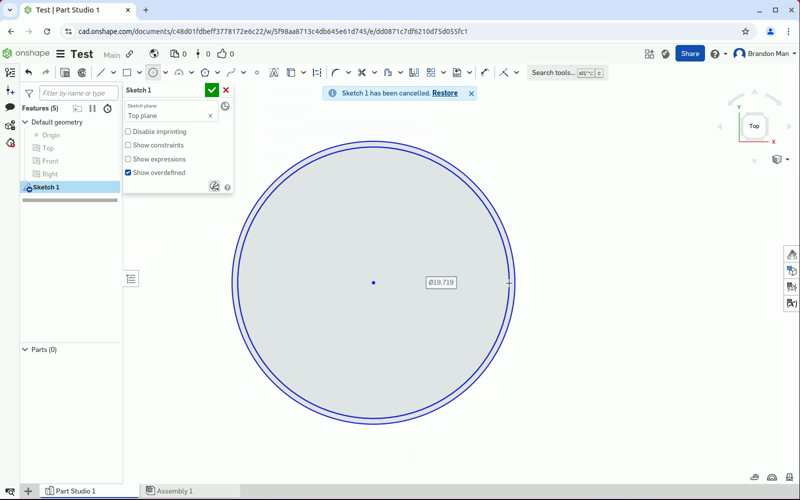
scroll(-6)
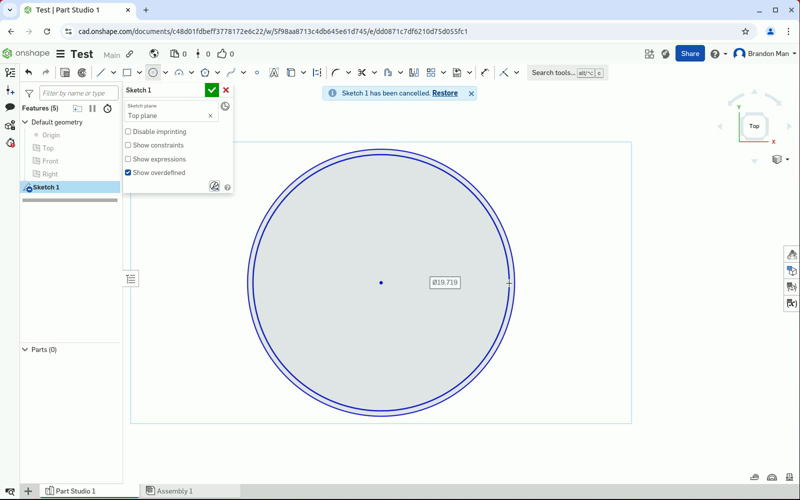
scroll(-6)
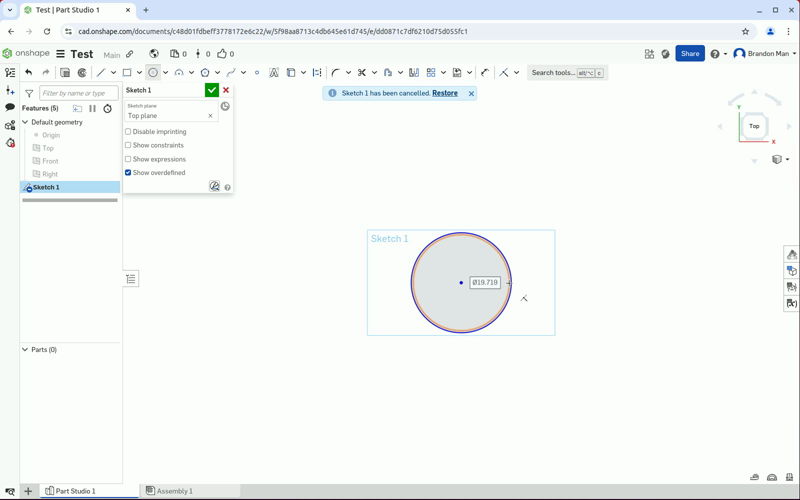
key(esc)
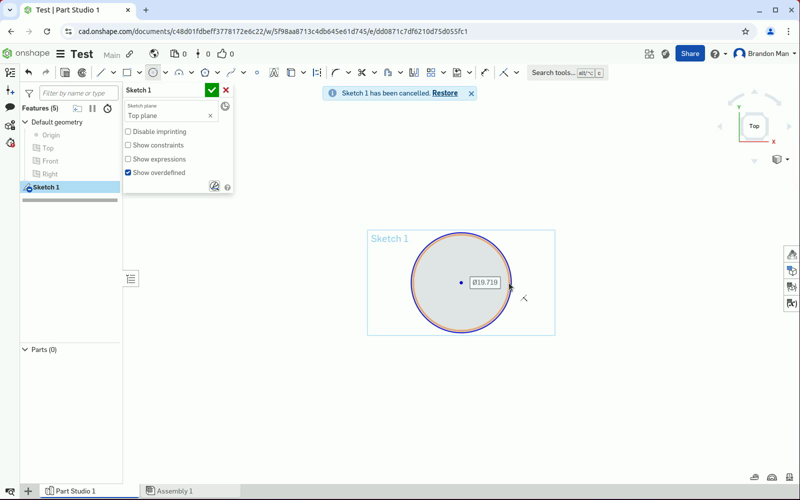
mouse_move(412, 281)
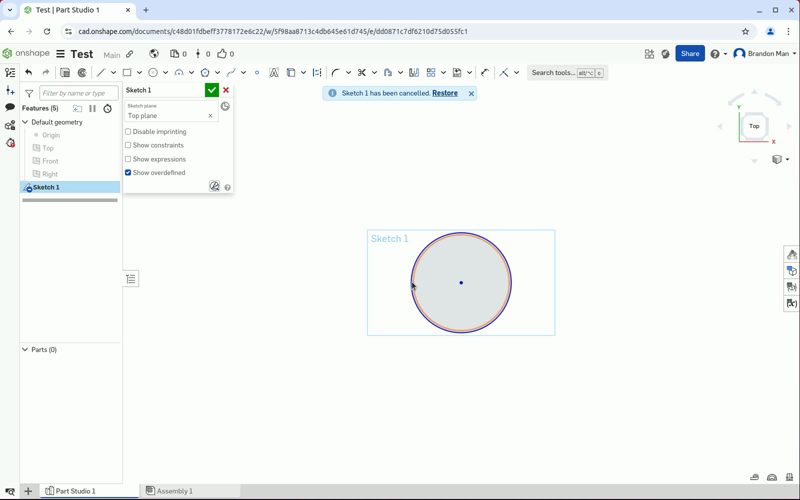
scroll(6)
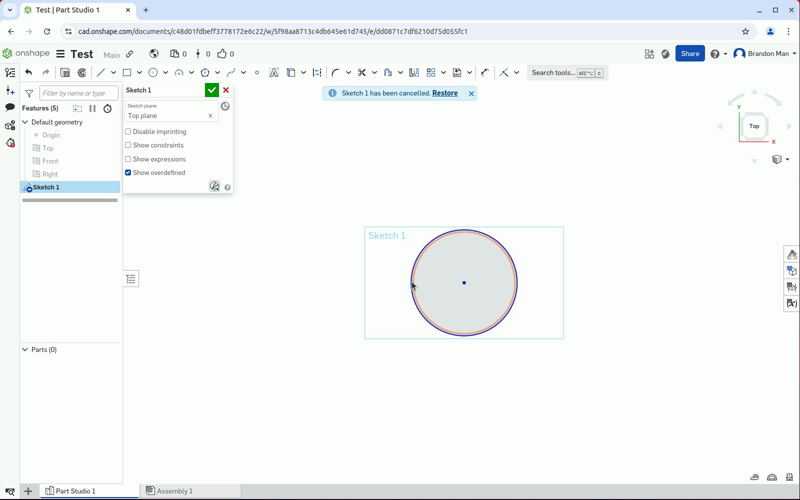
scroll(6)
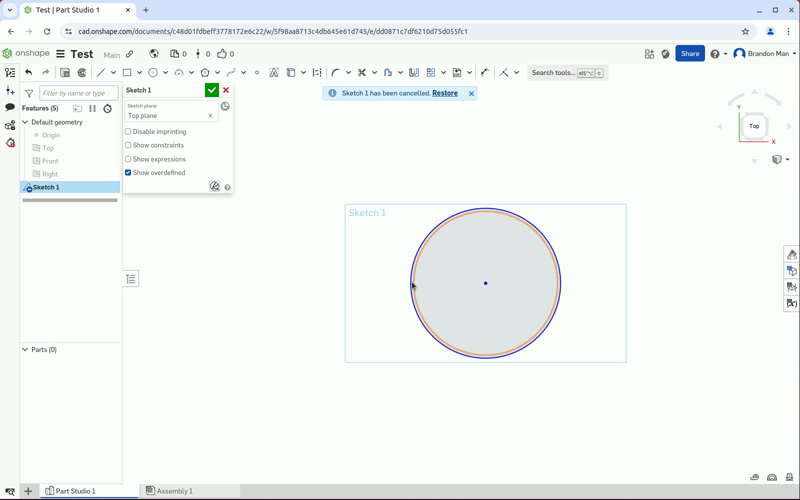
scroll(6)
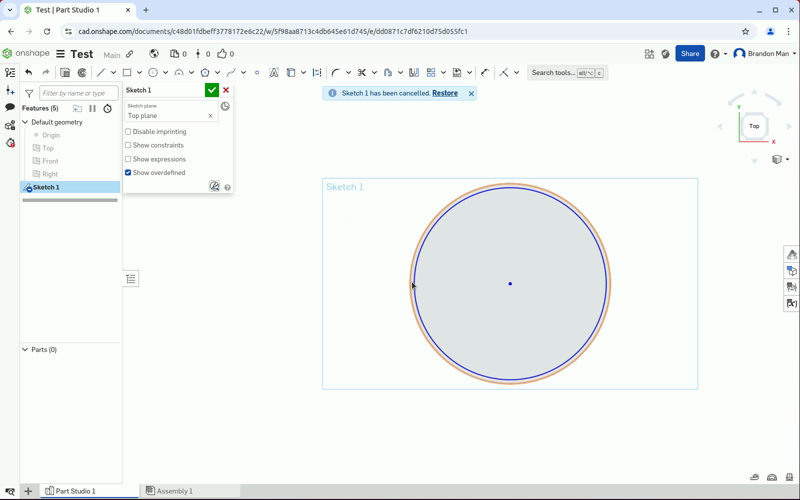
scroll(6)
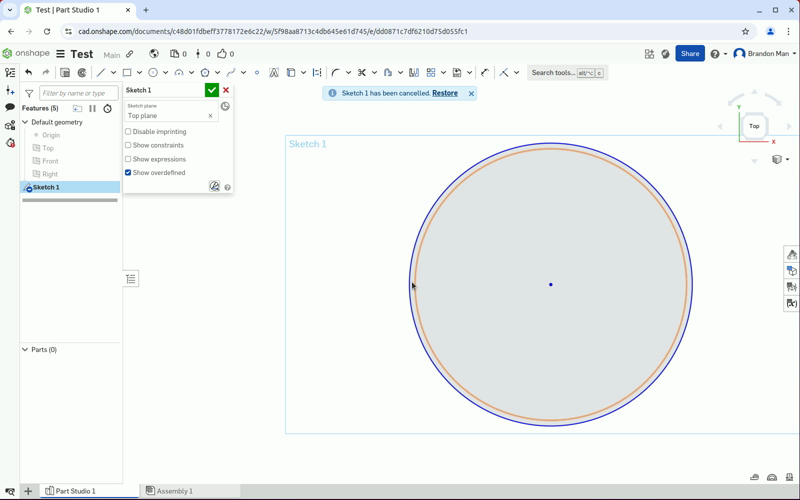
scroll(6)
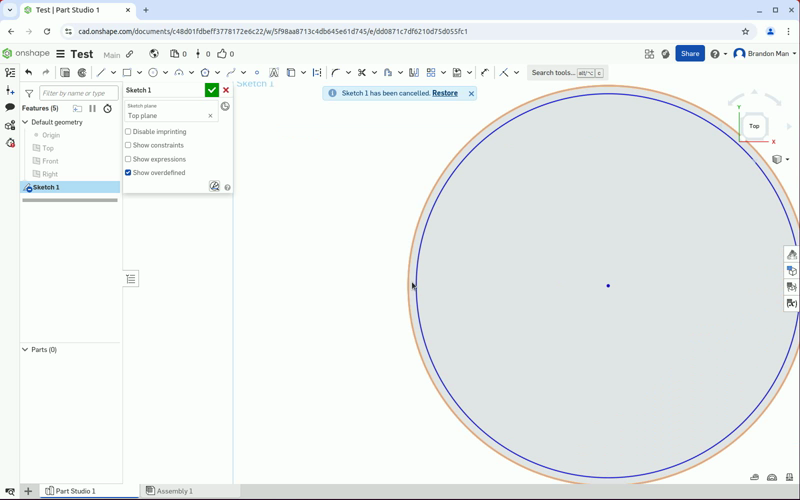
scroll(6)
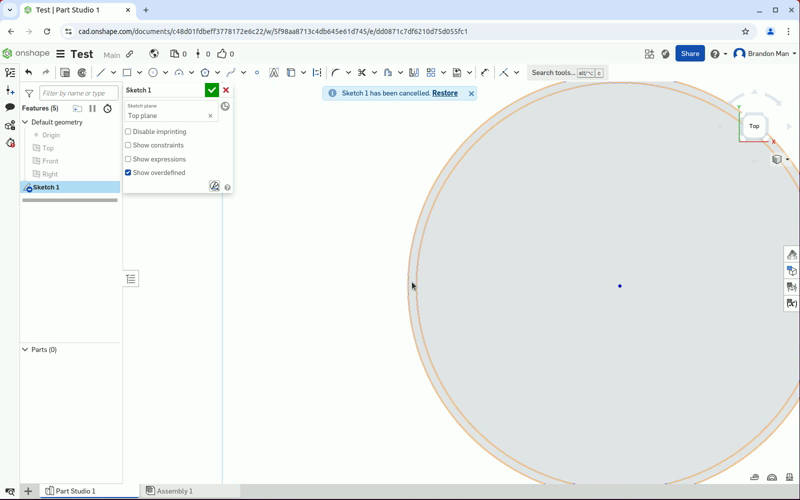
scroll(6)
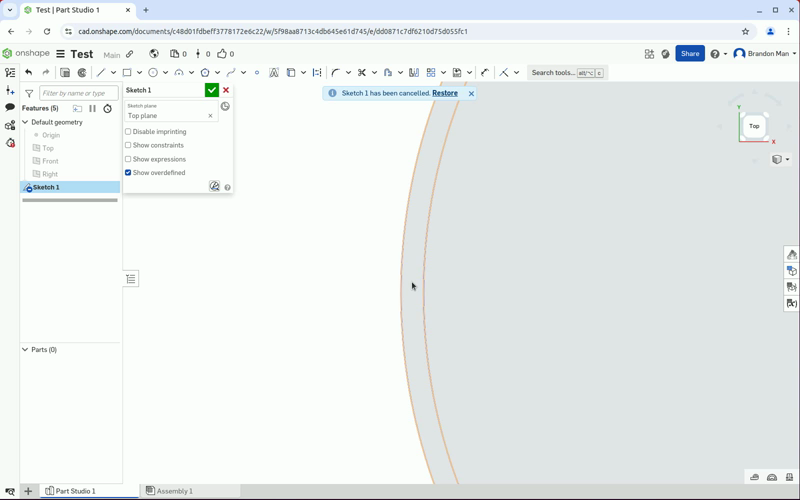
click(412, 281)
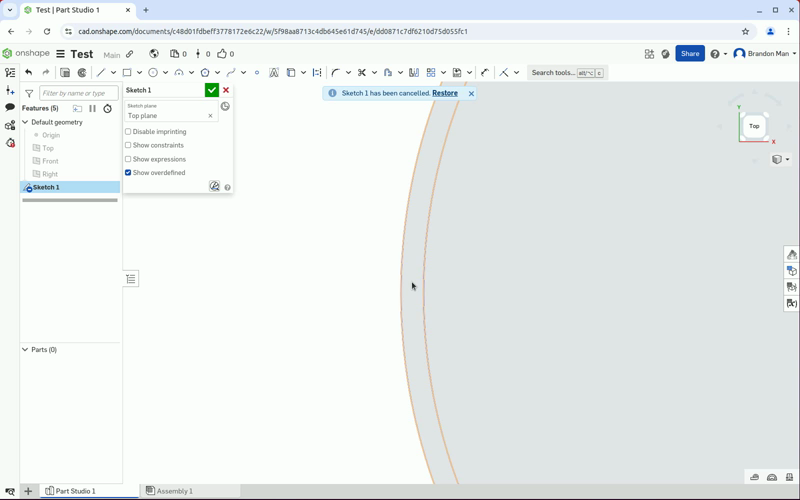
scroll(-6)
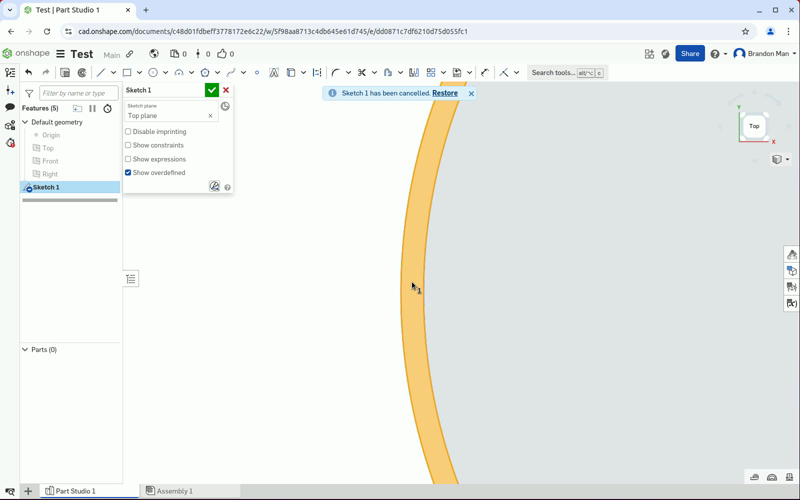
scroll(-6)
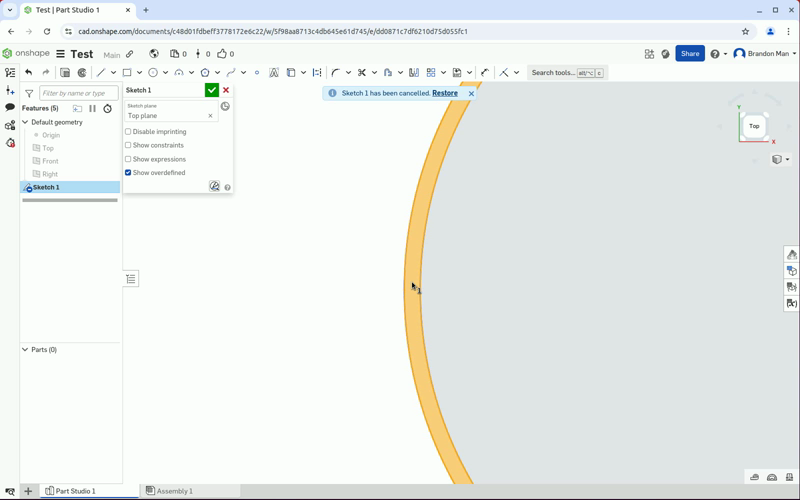
scroll(-6)
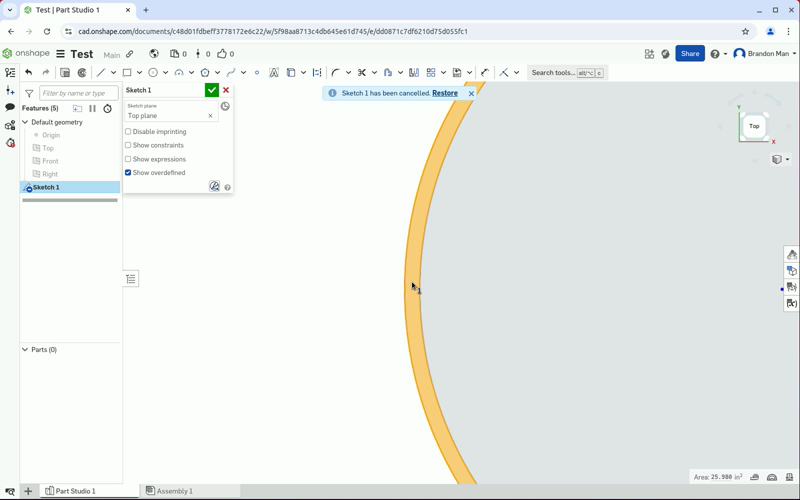
scroll(-6)
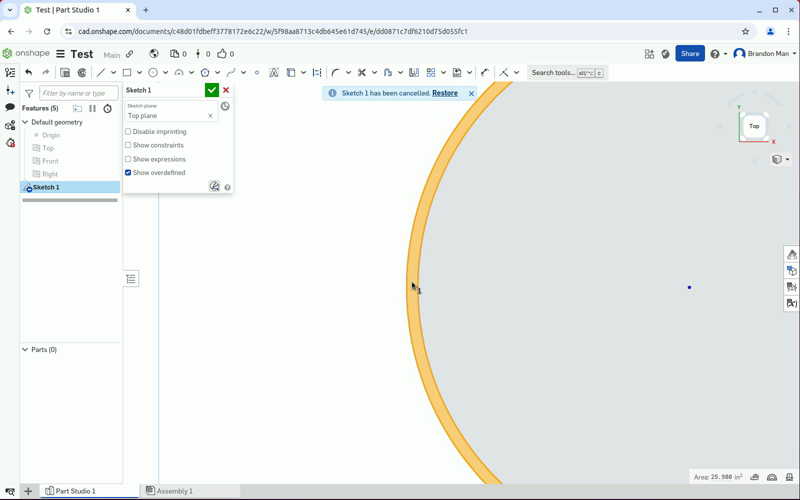
scroll(-6)
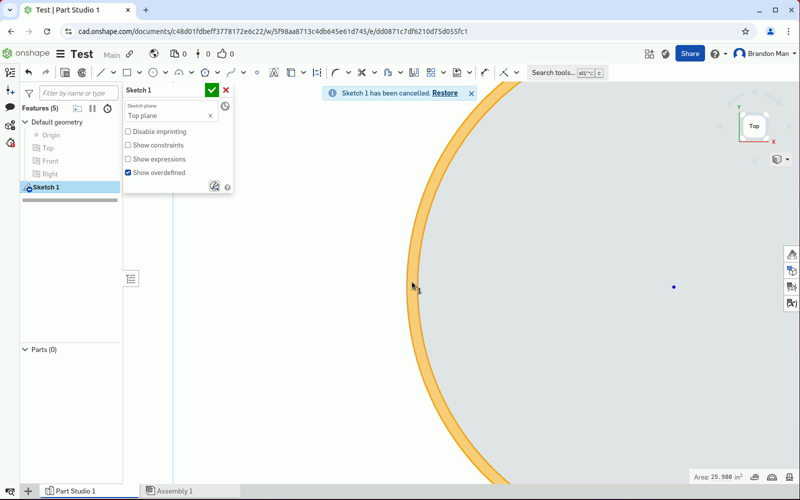
scroll(-6)
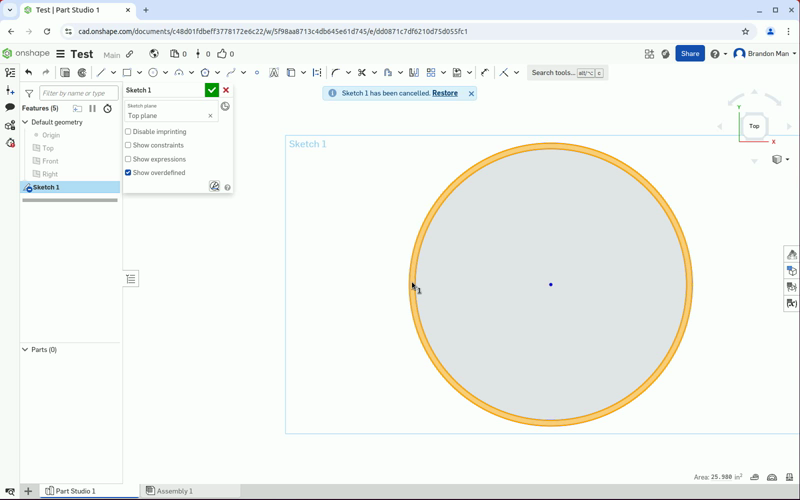
scroll(-6)
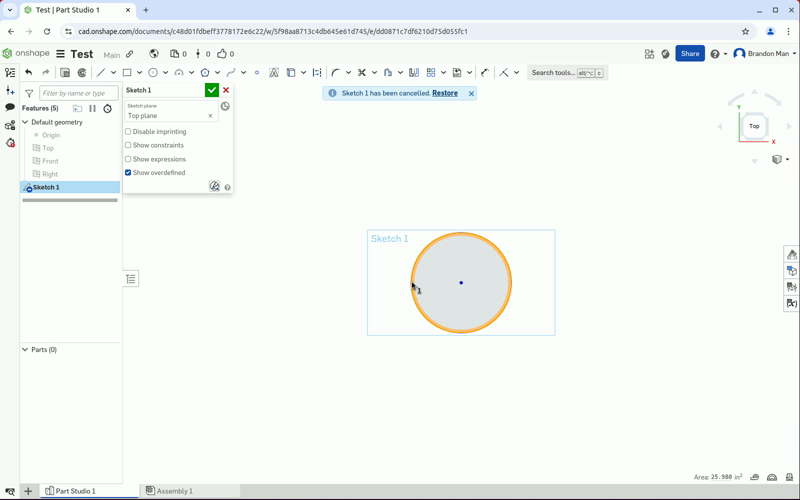
mouse_move(73, 352)
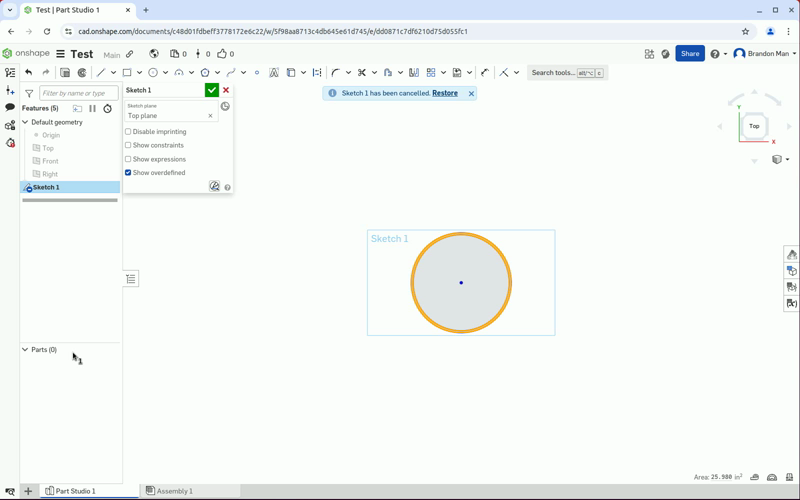
key(shift+y)
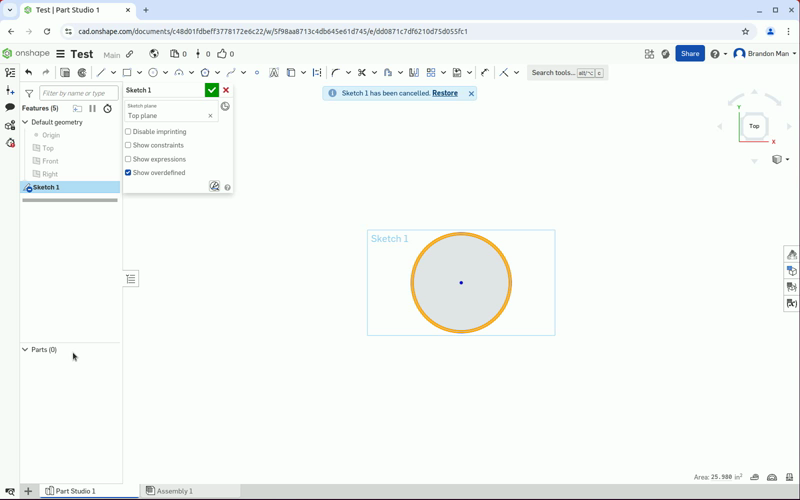
key(shift+e)
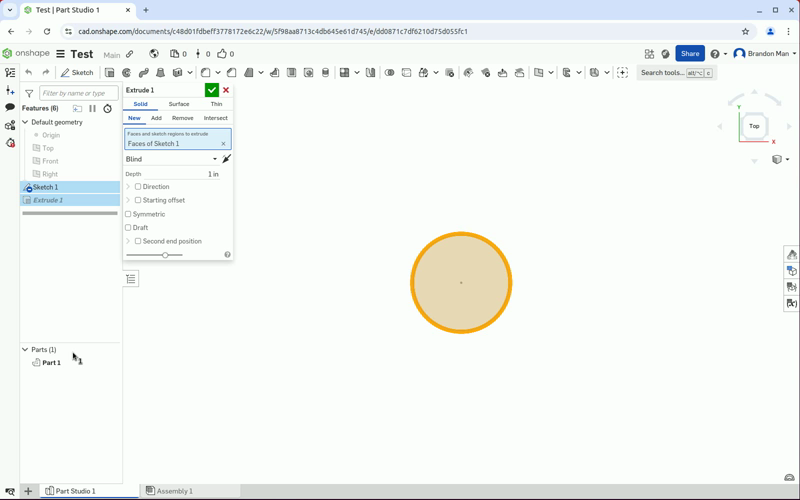
mouse_move(143, 106)
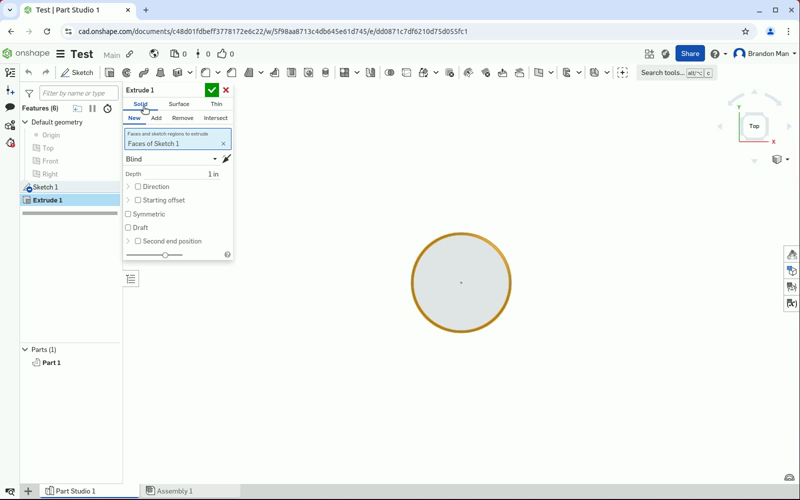
click(143, 106)
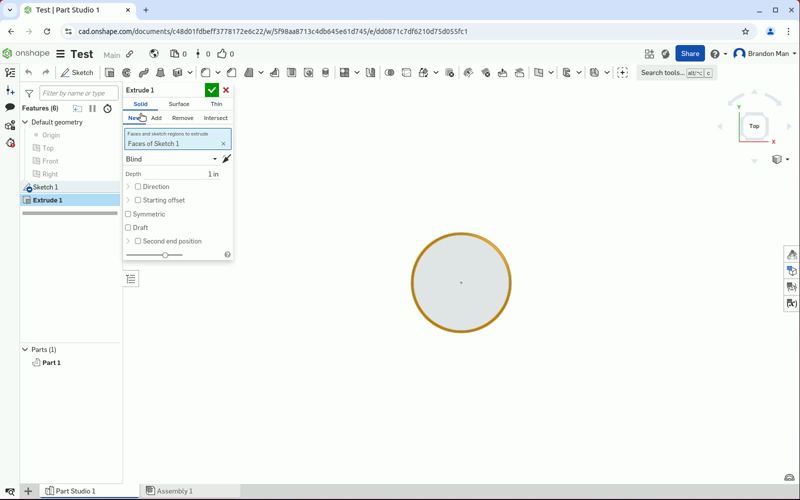
mouse_move(137, 120)
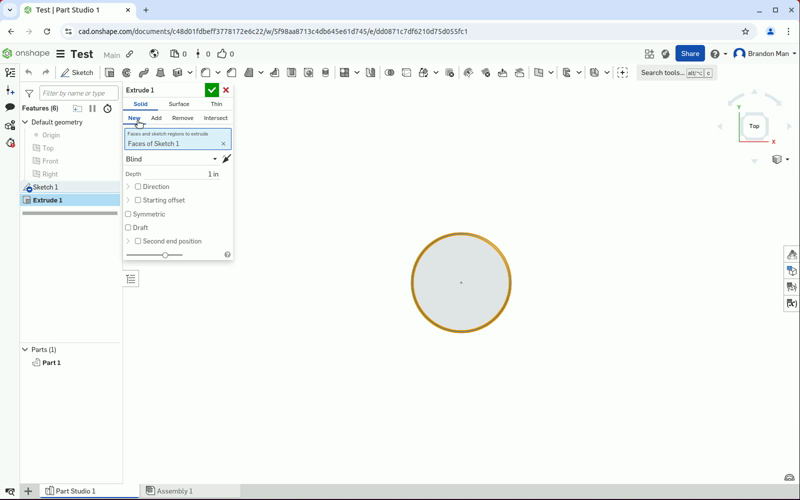
click(137, 120)
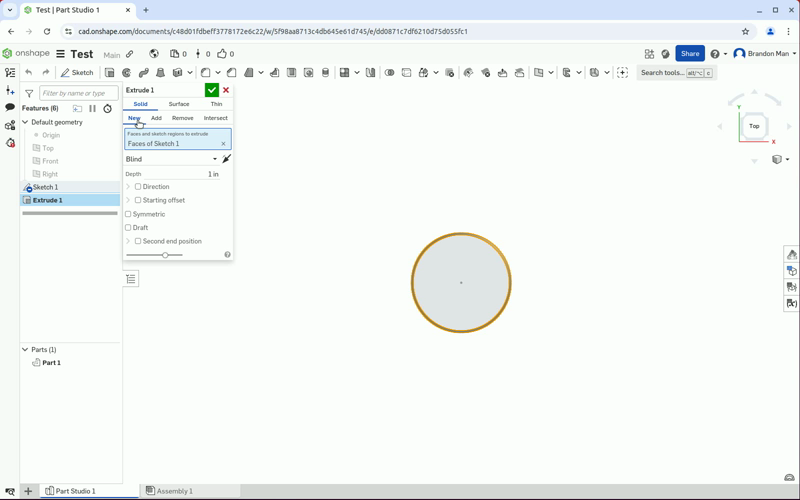
key(tab, 4)
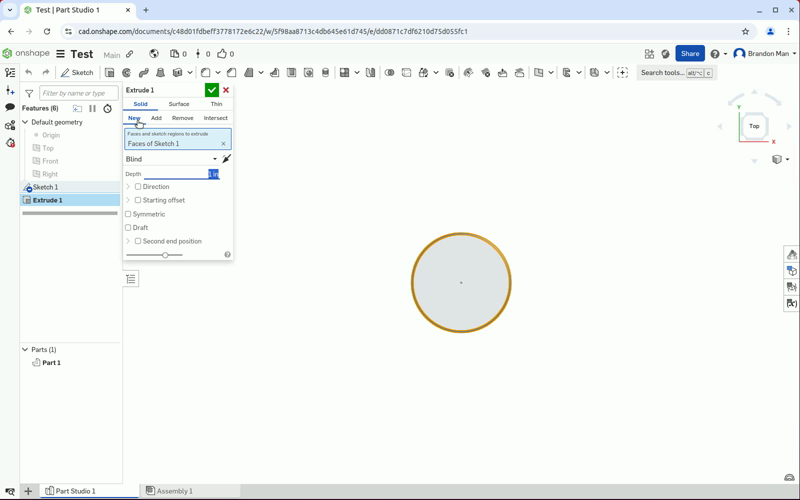
text(-0.241)
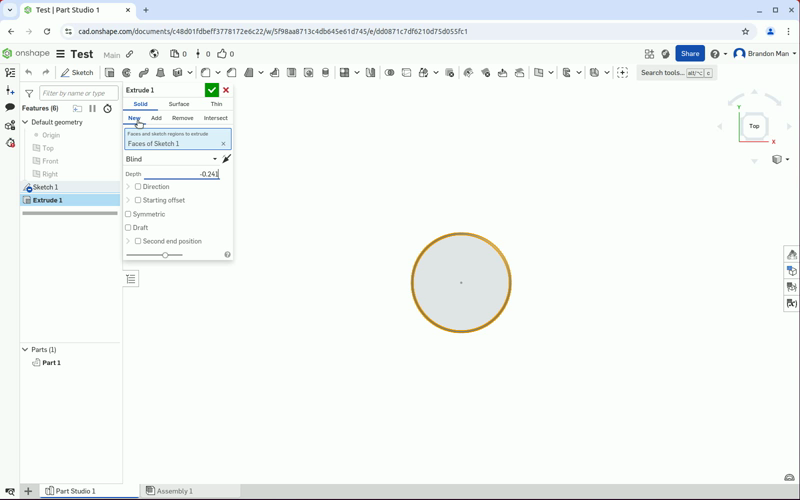
key(enter)
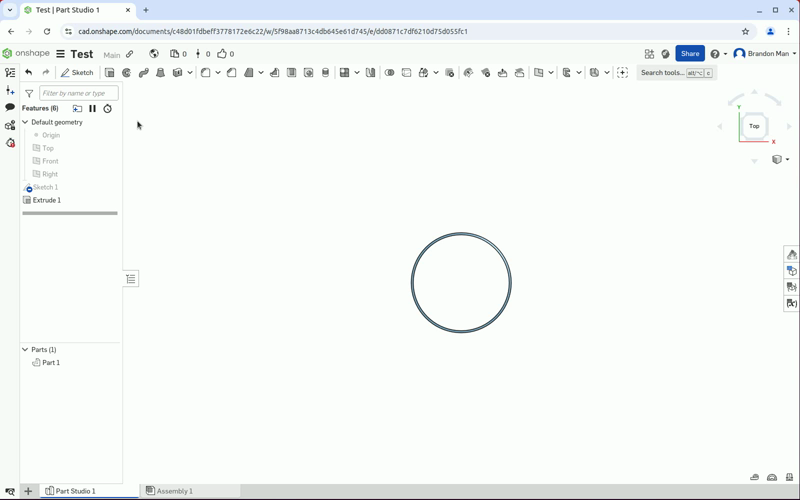
key(shift+h)
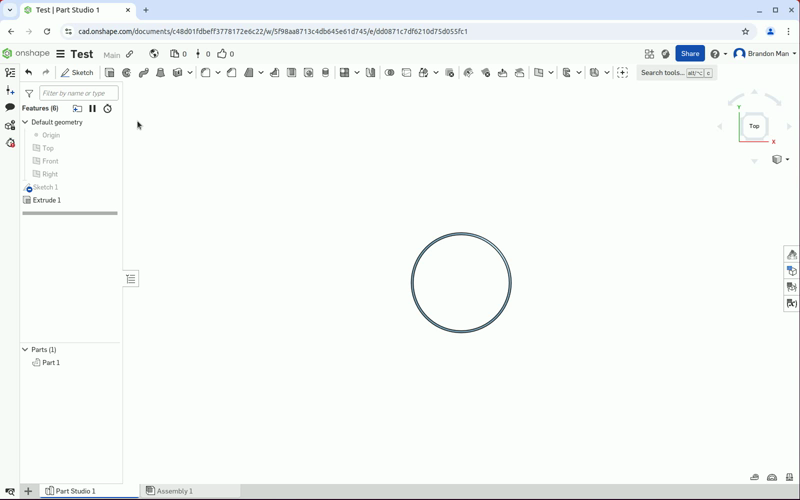
key(shift+h)
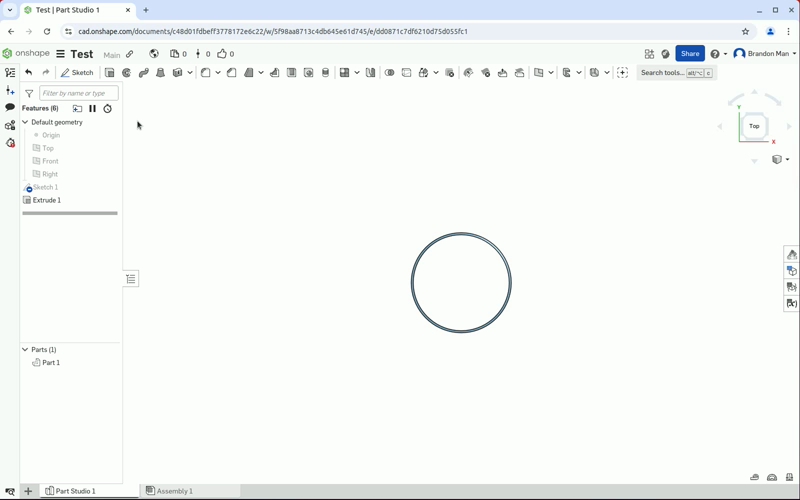
mouse_move(73, 189)
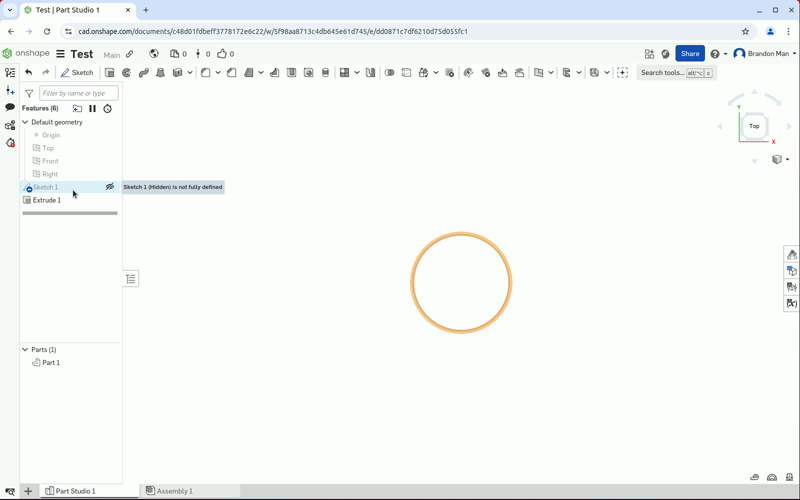
click(73, 189)
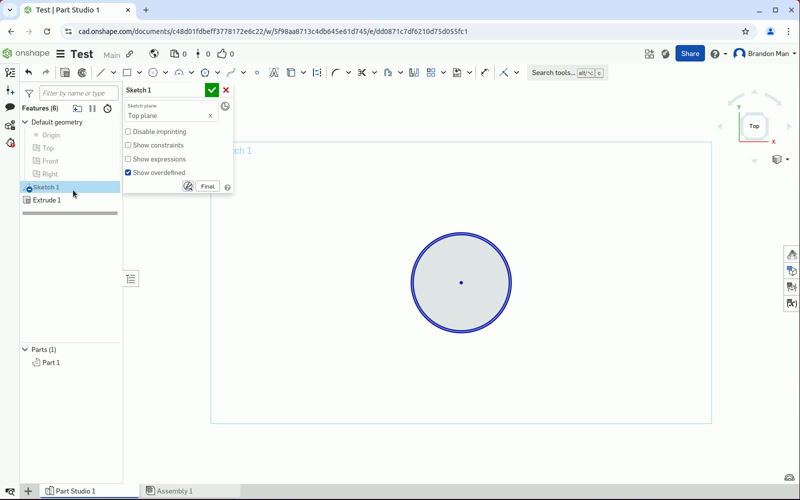
mouse_move(229, 92)
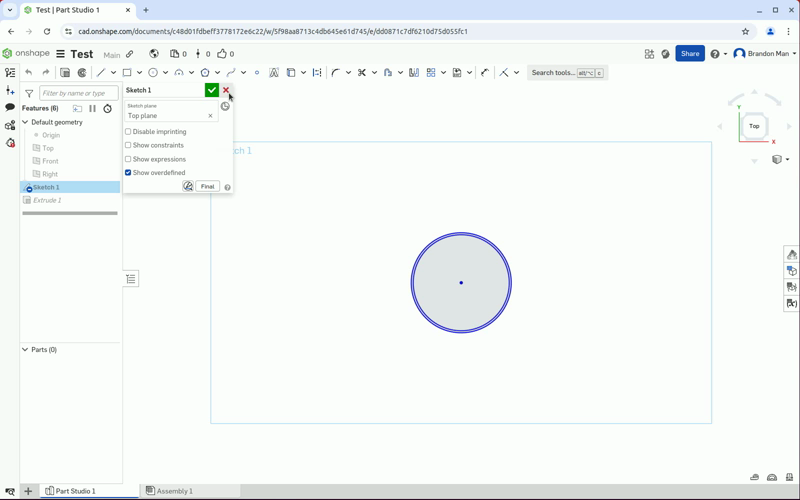
click(229, 92)
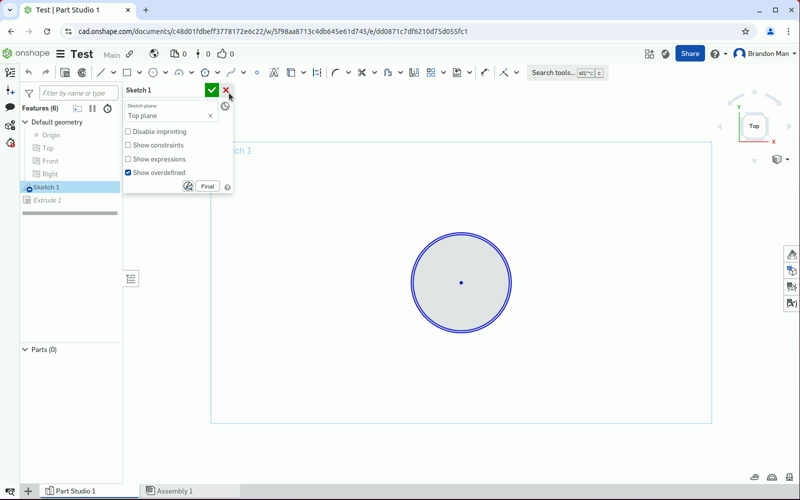
key(shift+s)
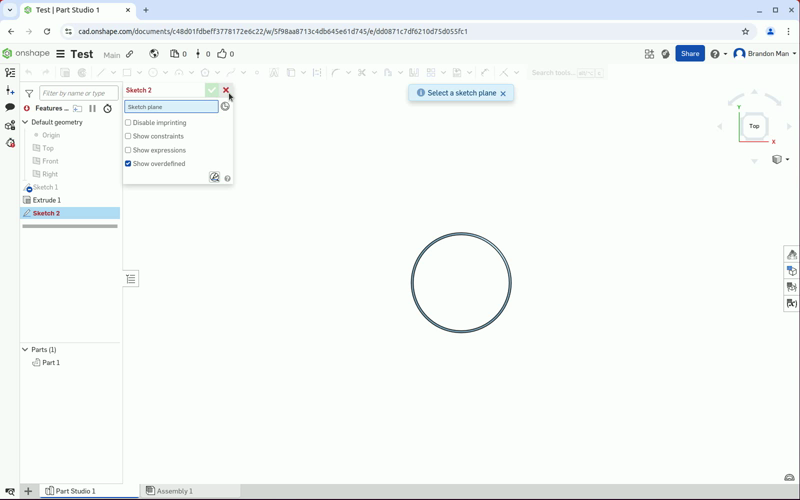
mouse_move(73, 150)
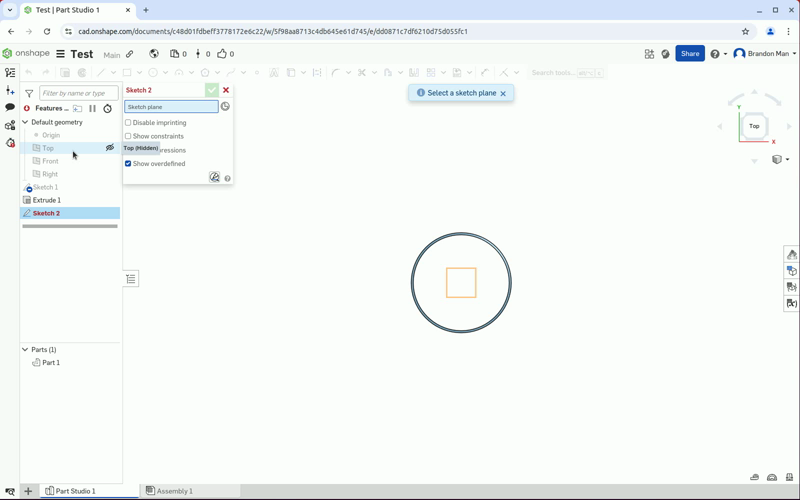
click(73, 150)
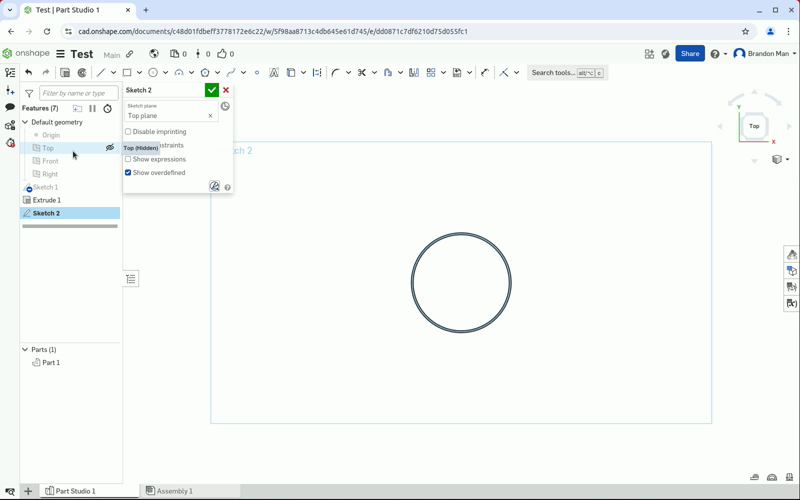
mouse_move(73, 352)
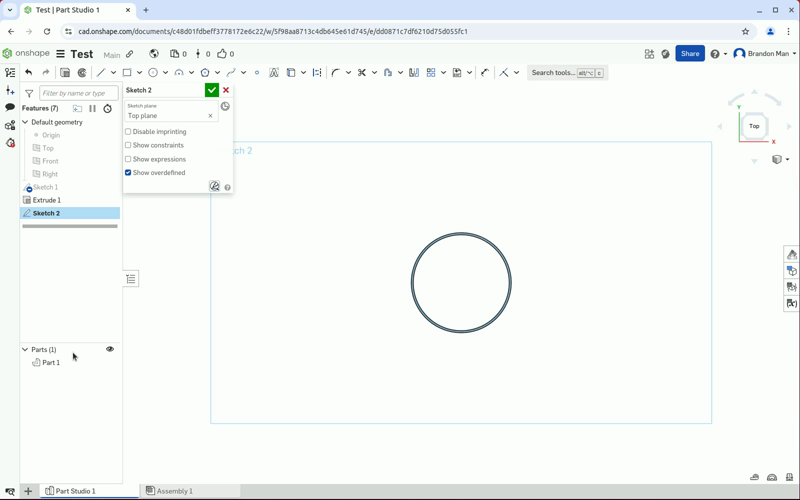
key(y)
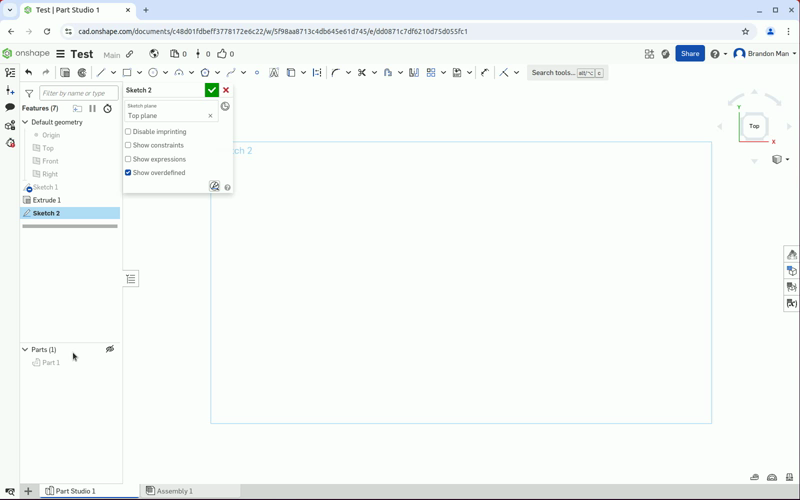
key(c)
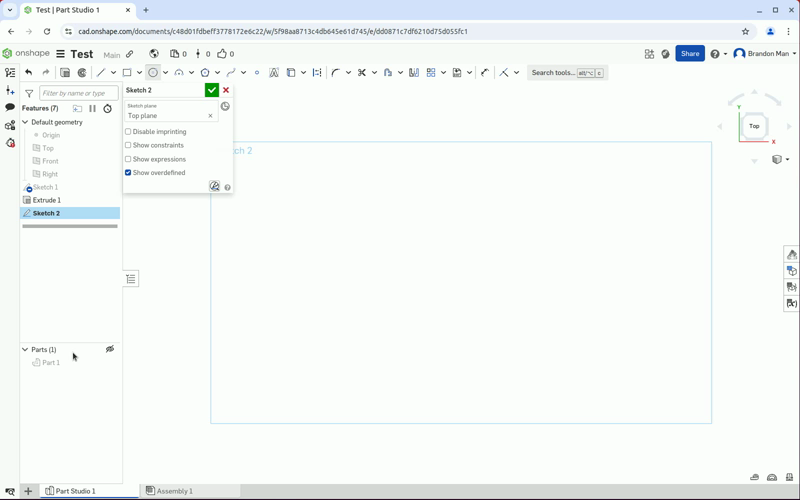
key_down(shift)
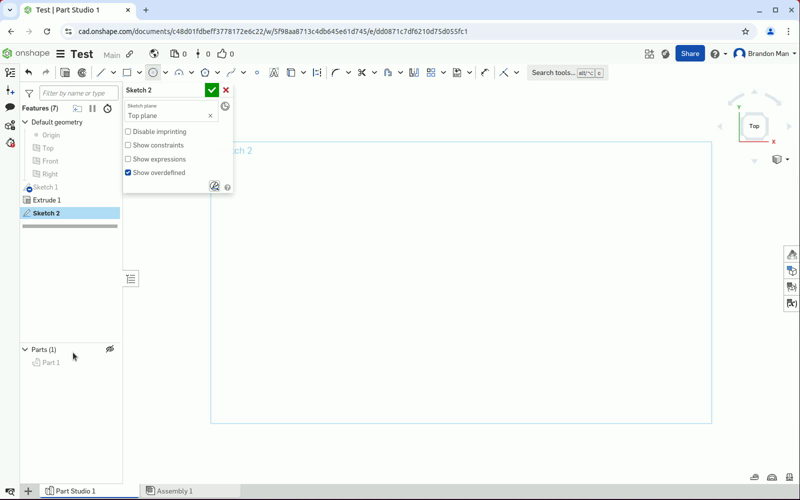
mouse_move(461, 282)
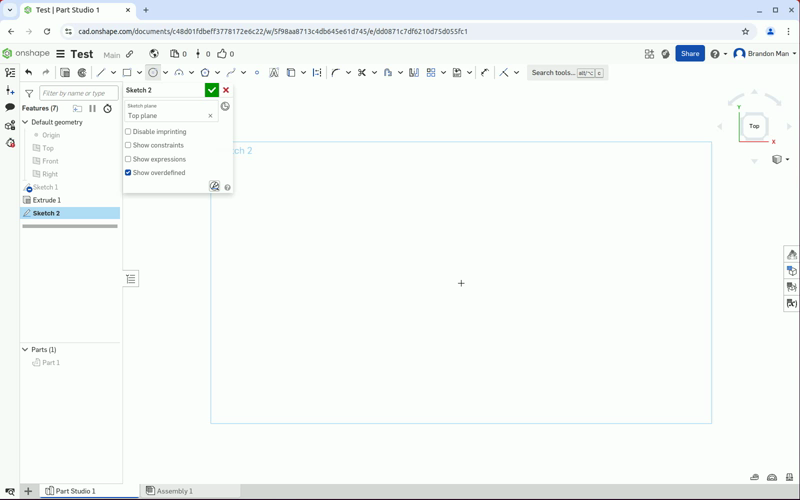
click(461, 282)
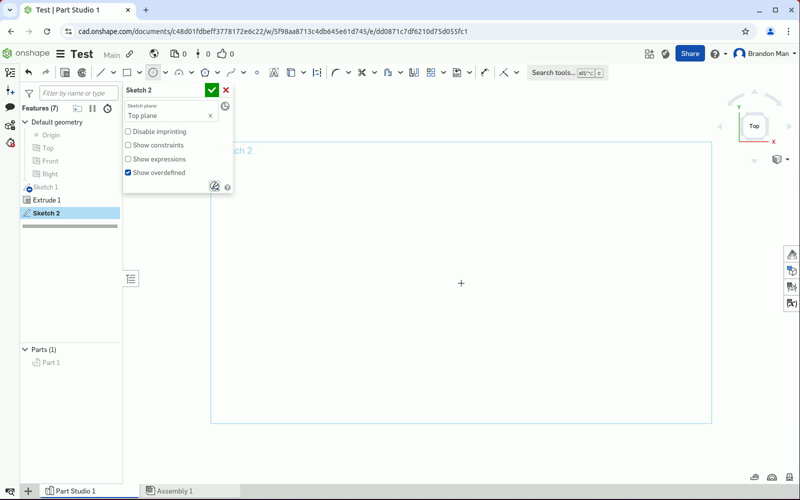
key_up(shift)
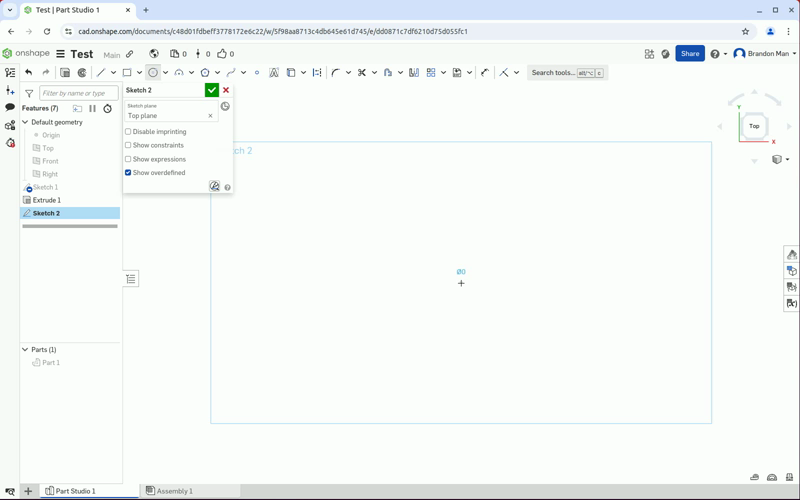
mouse_move(510, 282)
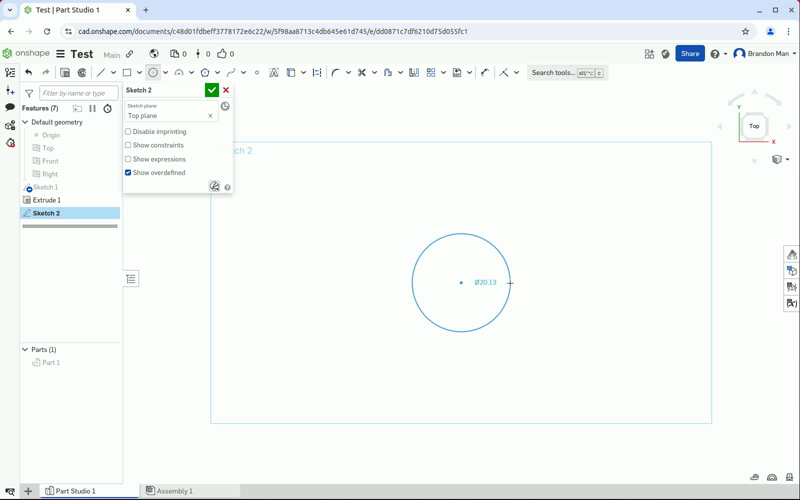
click(510, 282)
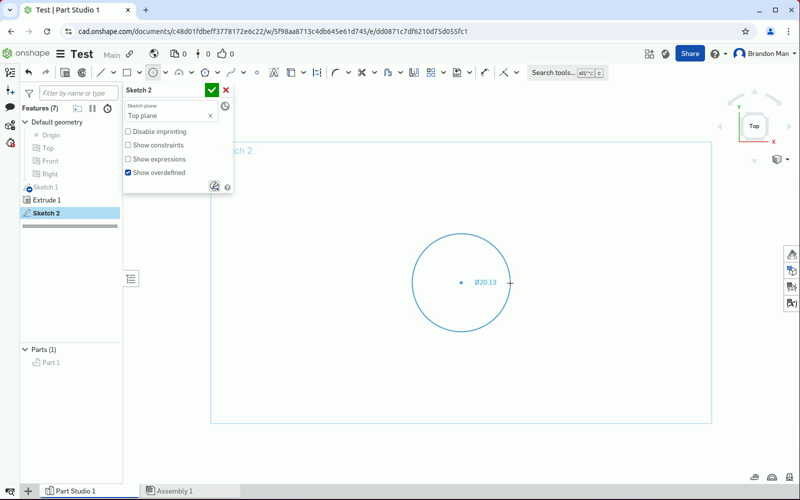
key(esc)
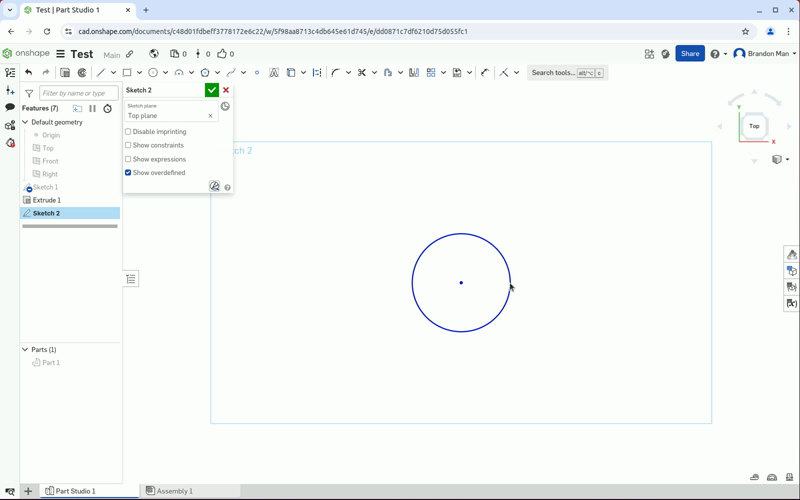
mouse_move(483, 270)
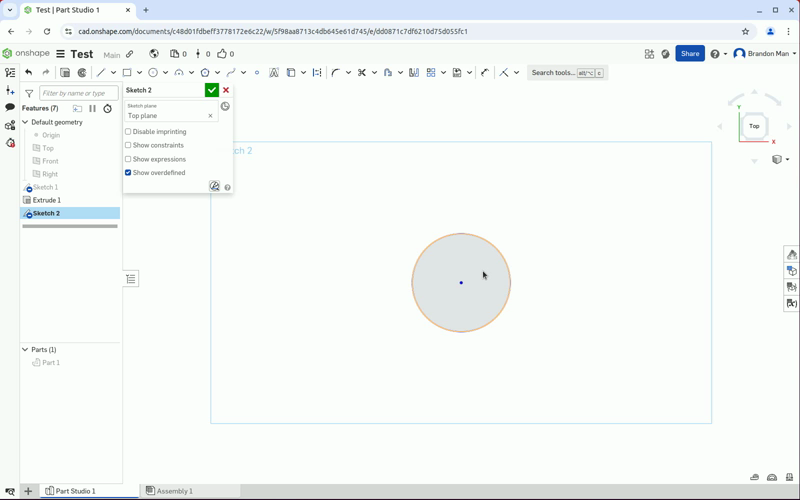
click(483, 270)
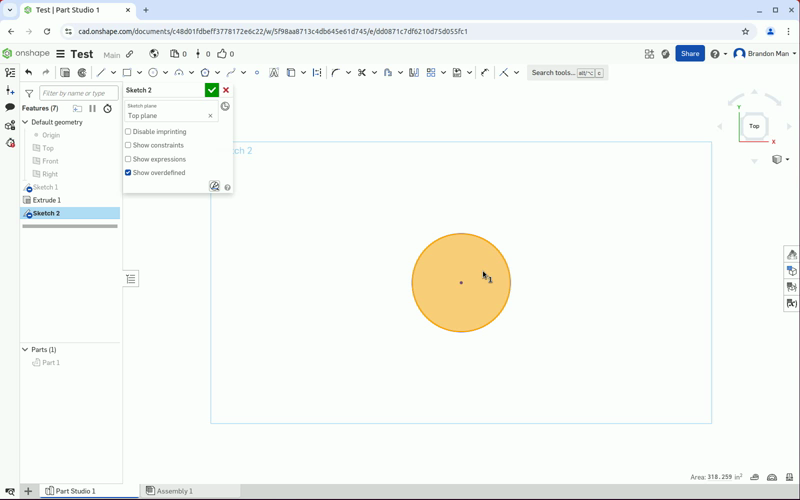
mouse_move(73, 352)
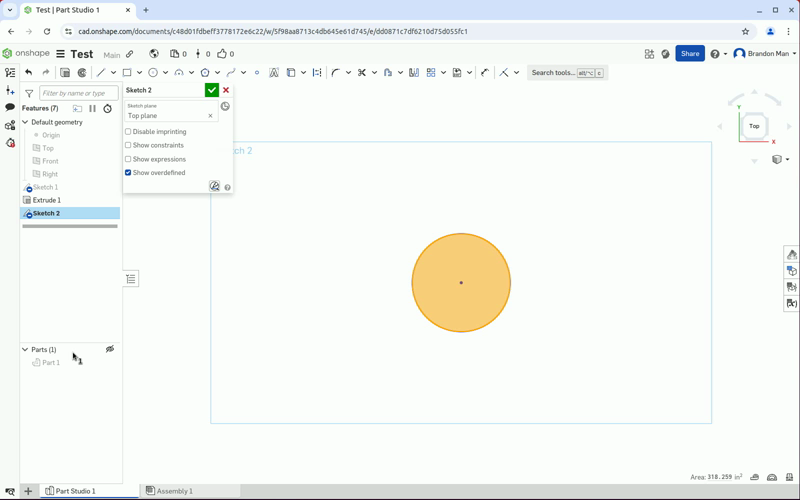
key(shift+y)
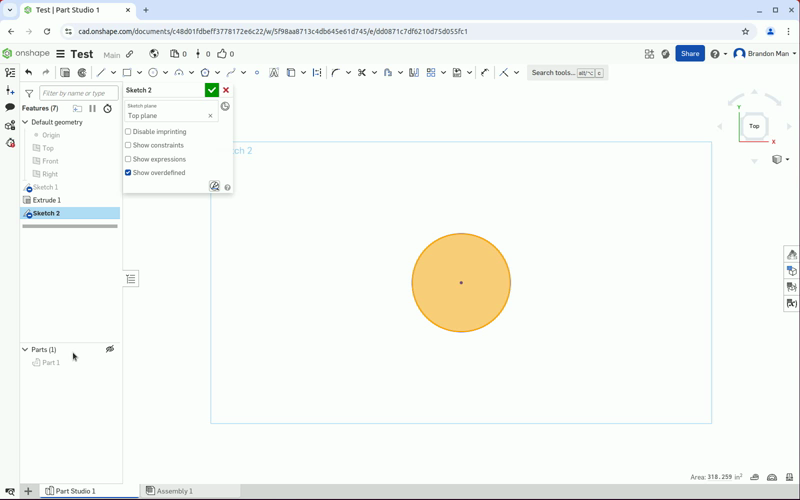
key(shift+e)
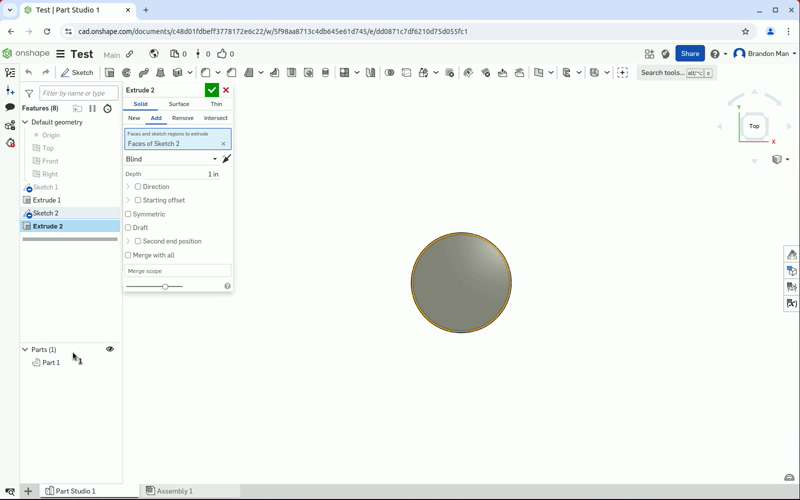
mouse_move(143, 106)
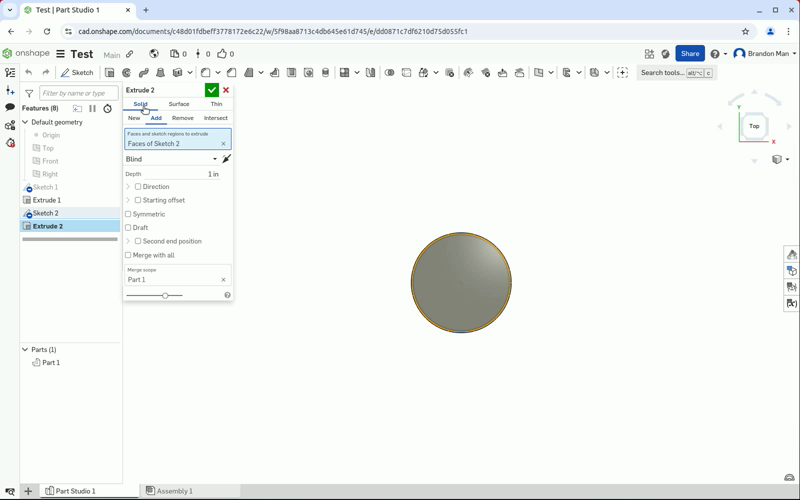
click(143, 106)
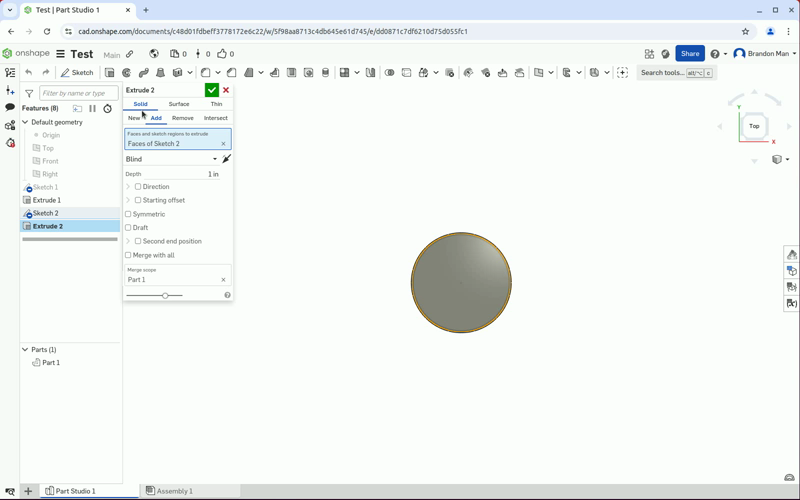
mouse_move(137, 120)
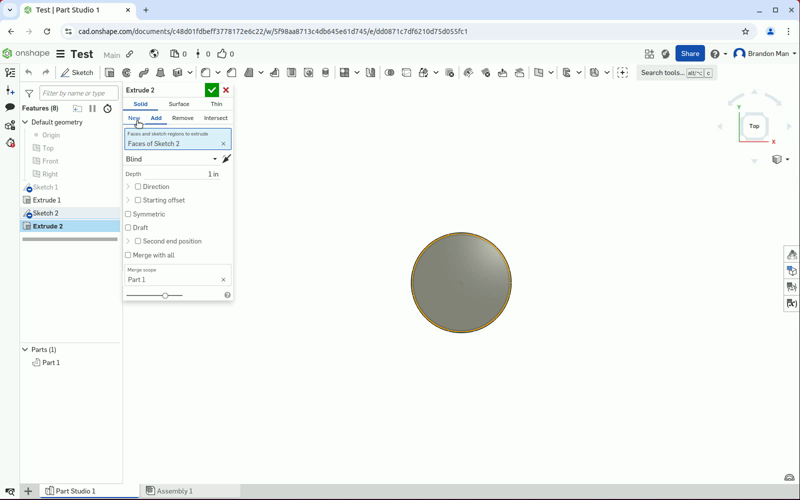
click(137, 120)
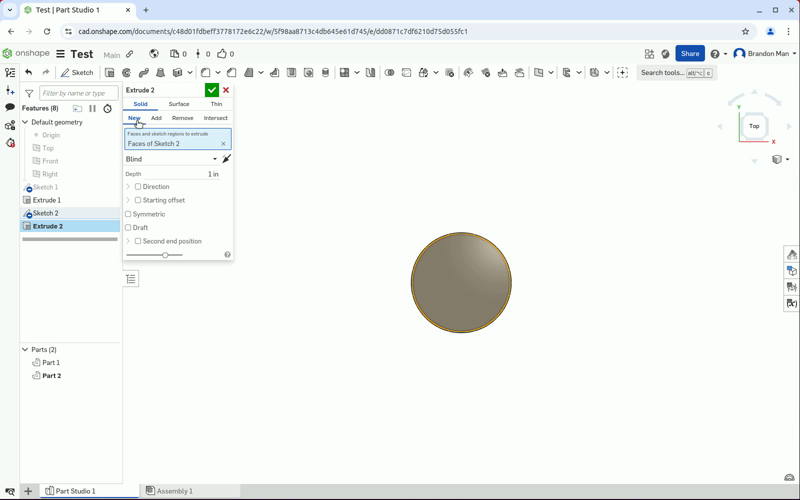
key(tab, 4)
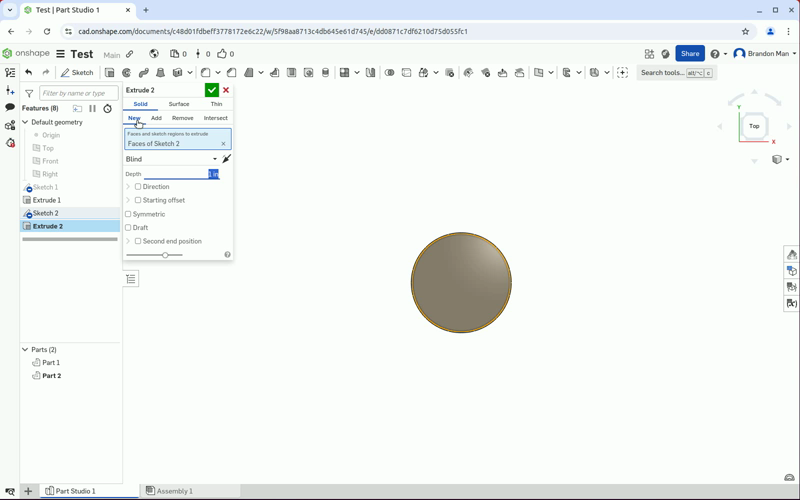
text(-0.241)
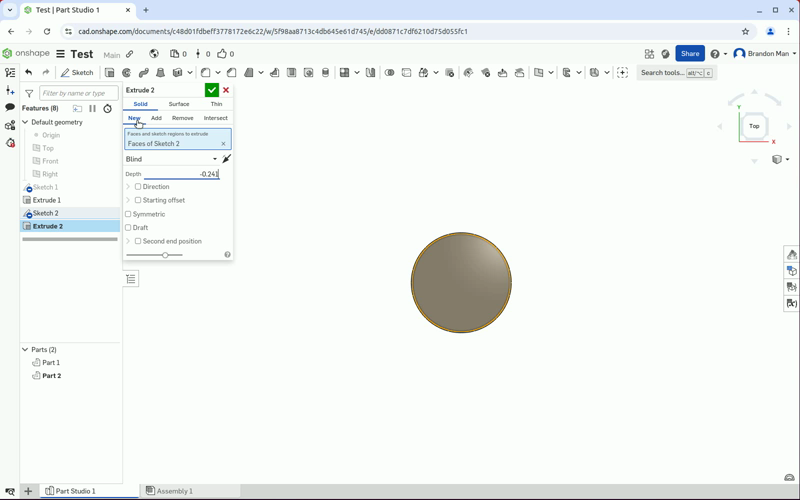
key(enter)
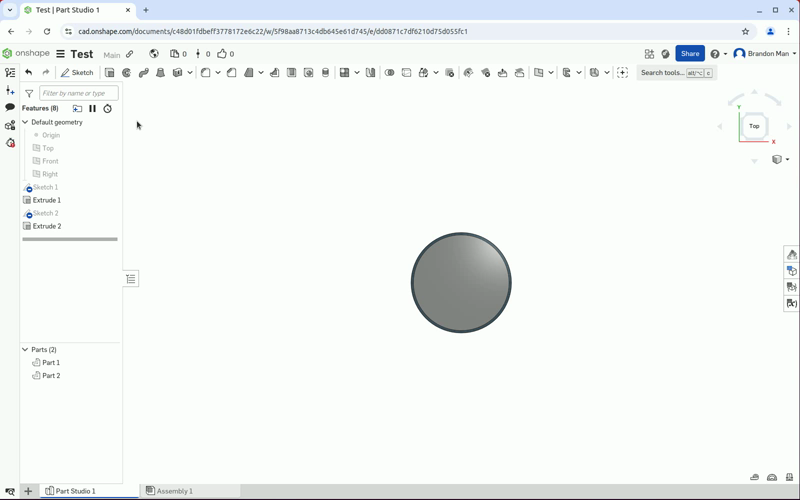
key(shift+h)
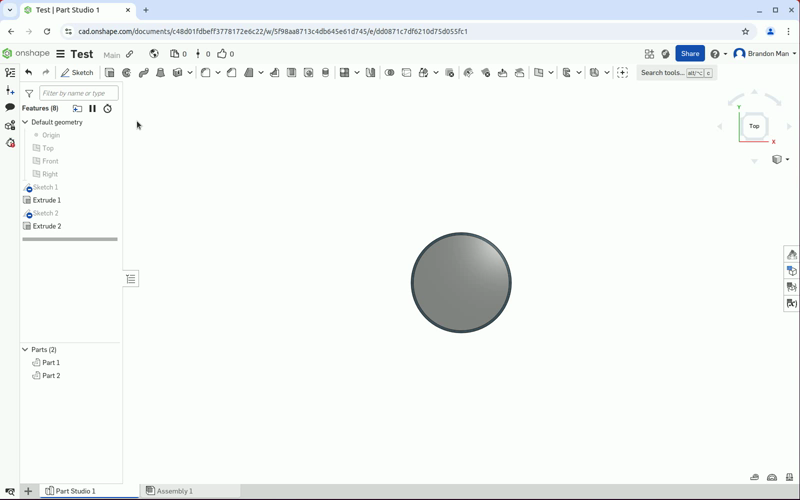
key(shift+h)
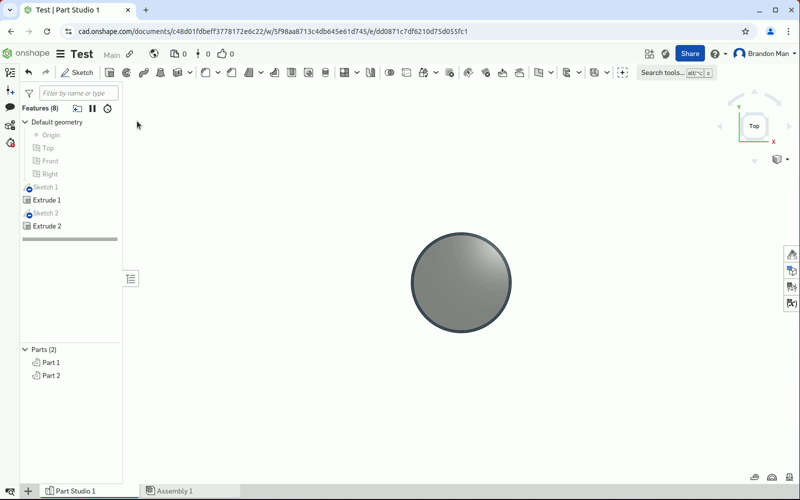
mouse_move(73, 189)
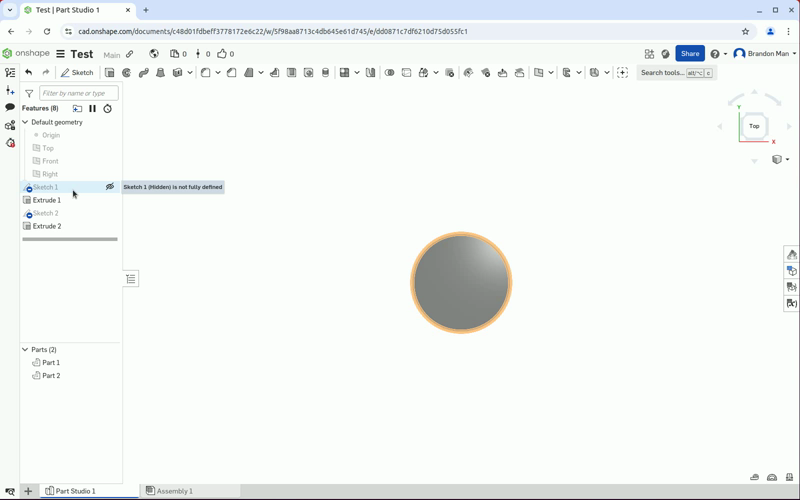
click(73, 189)
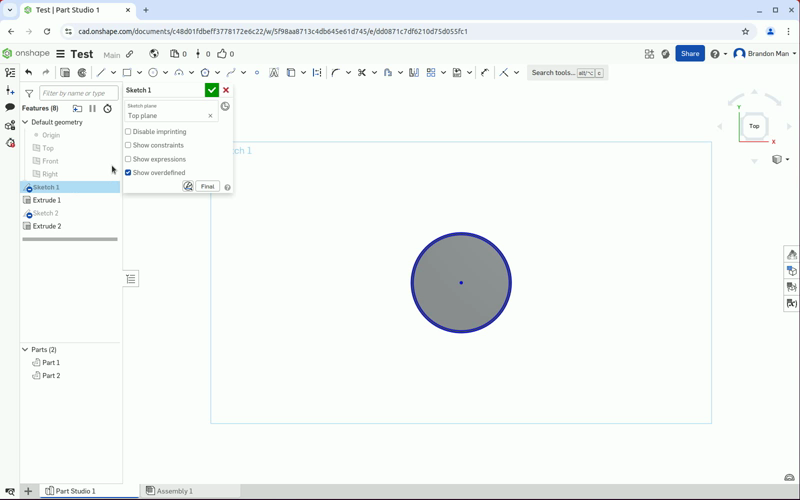
mouse_move(229, 92)
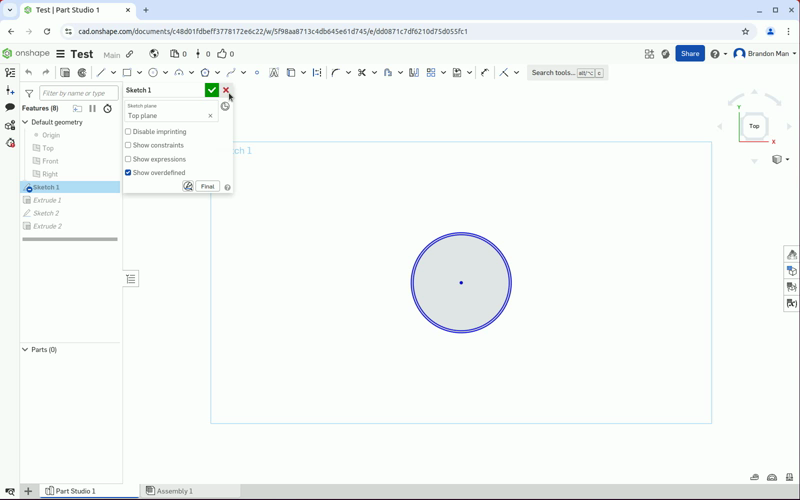
click(229, 92)
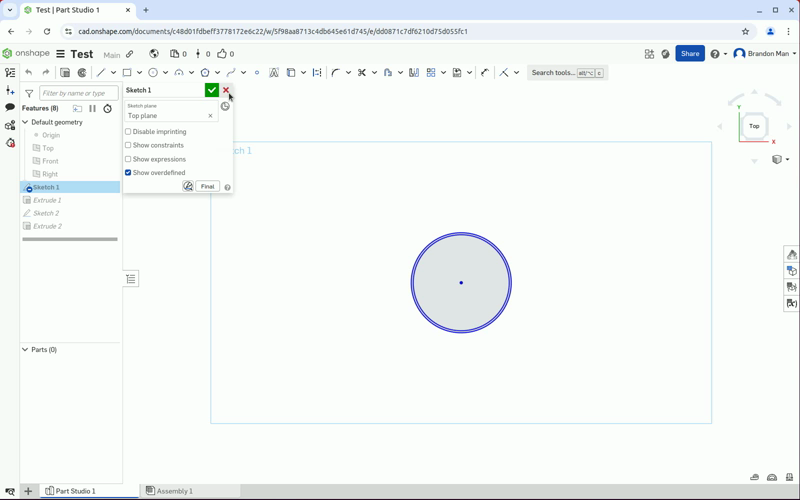
key(shift+s)
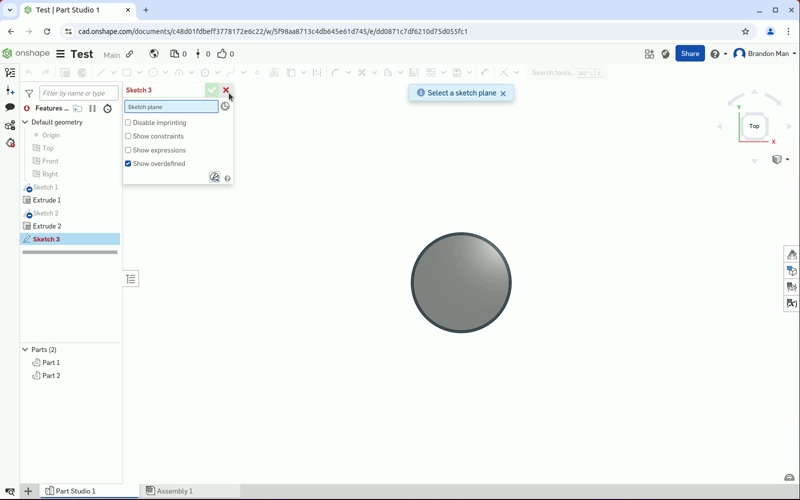
mouse_move(73, 150)
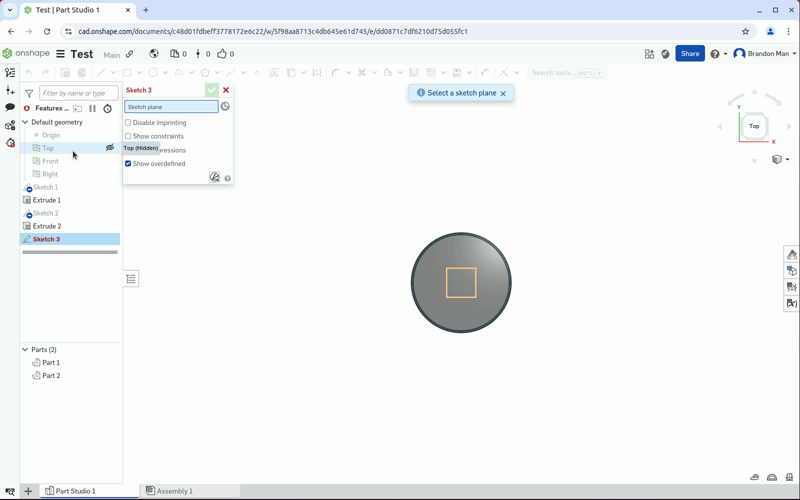
click(73, 150)
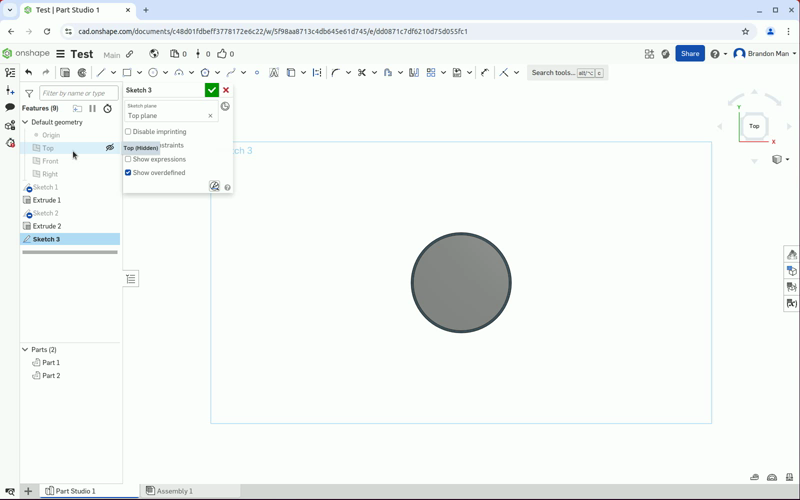
mouse_move(73, 352)
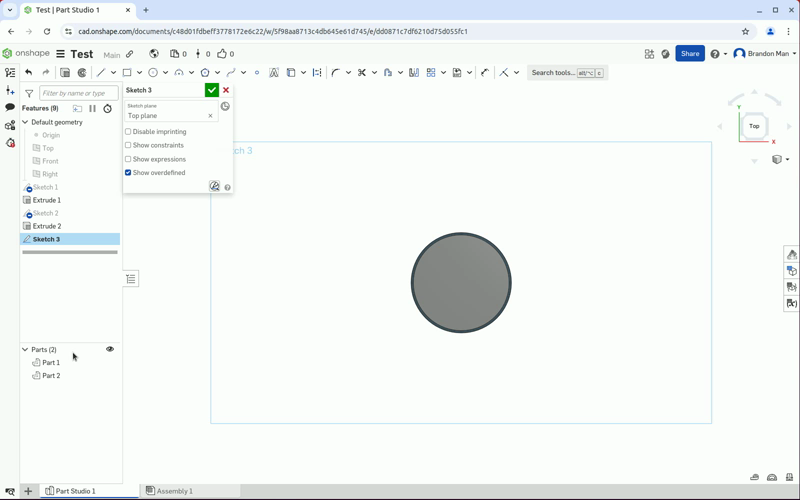
key(y)
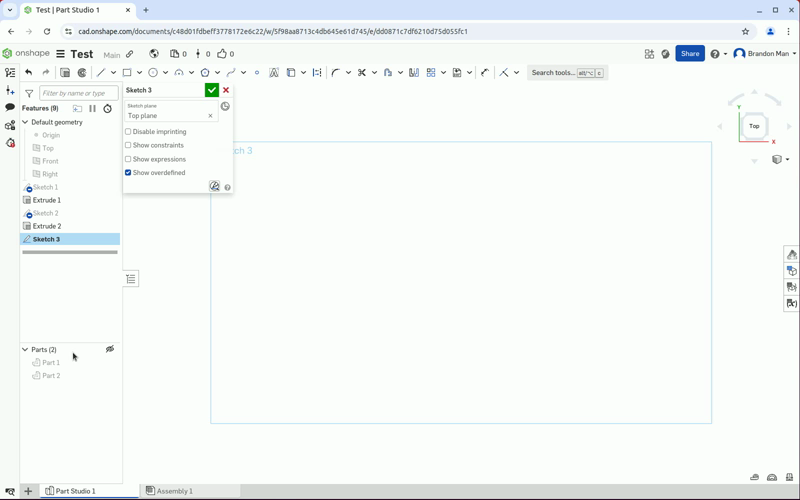
key(c)
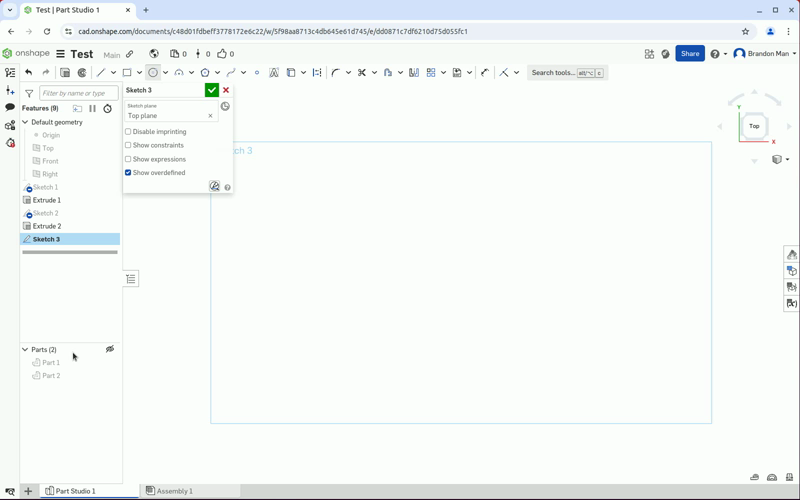
key_down(shift)
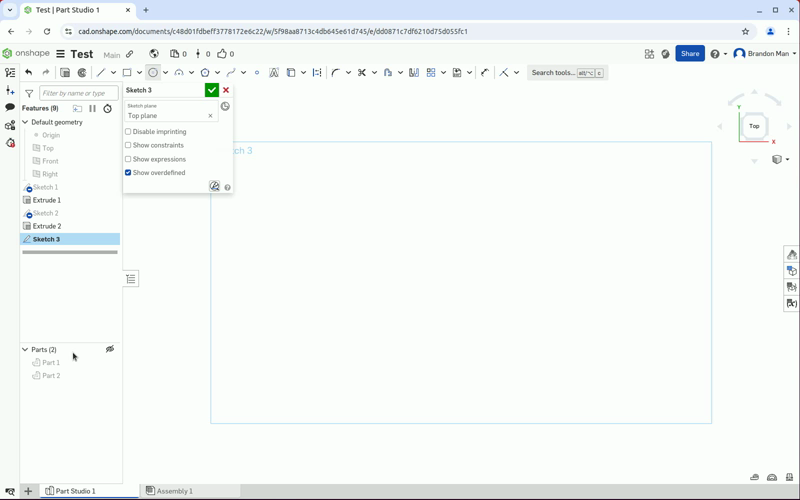
mouse_move(461, 282)
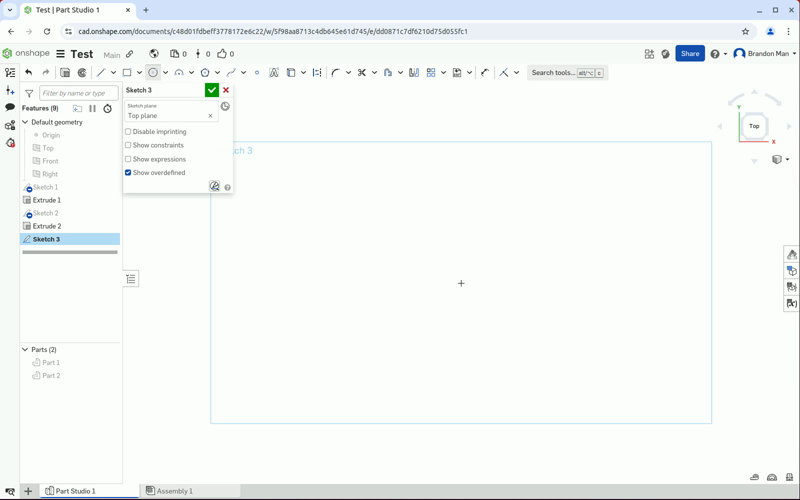
click(461, 282)
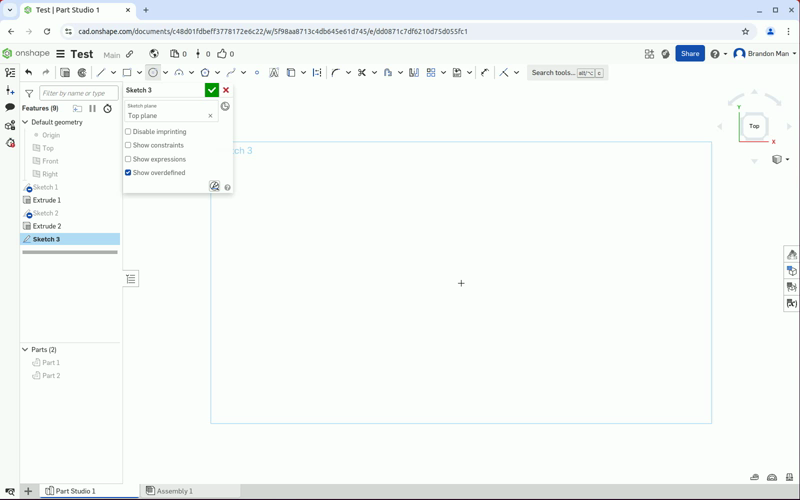
key_up(shift)
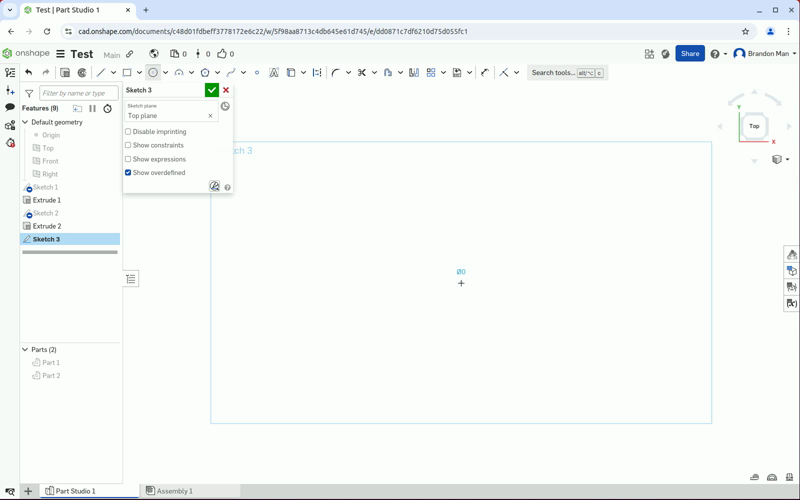
mouse_move(511, 282)
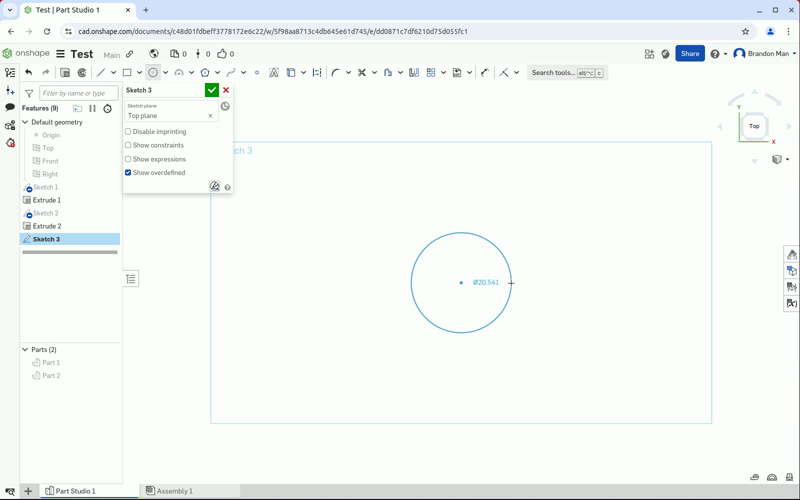
click(511, 282)
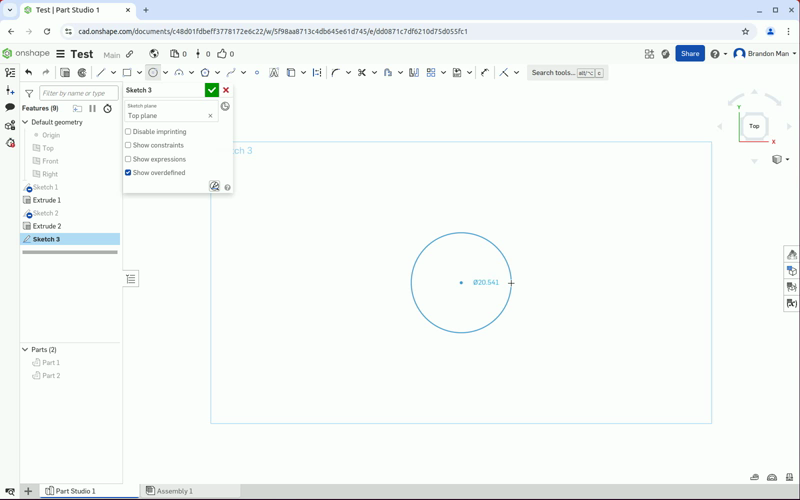
key(esc)
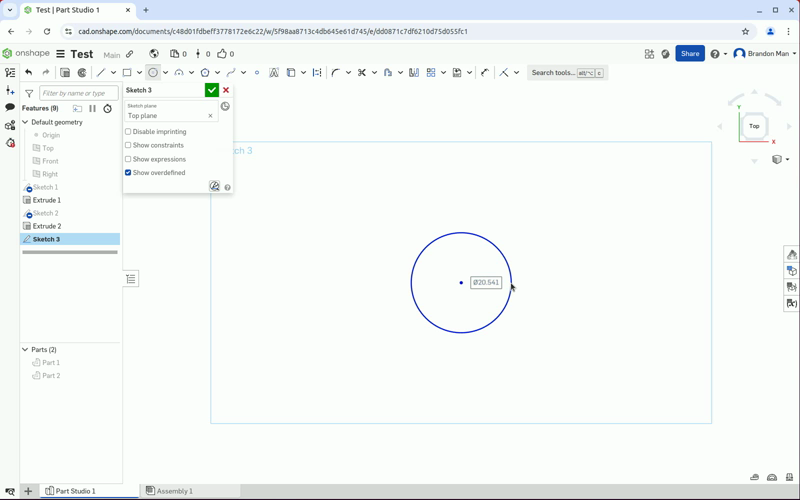
key(c)
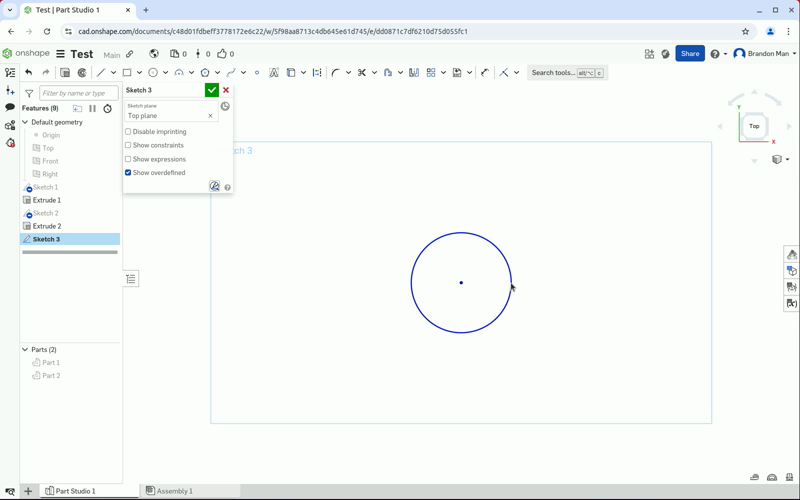
key_down(shift)
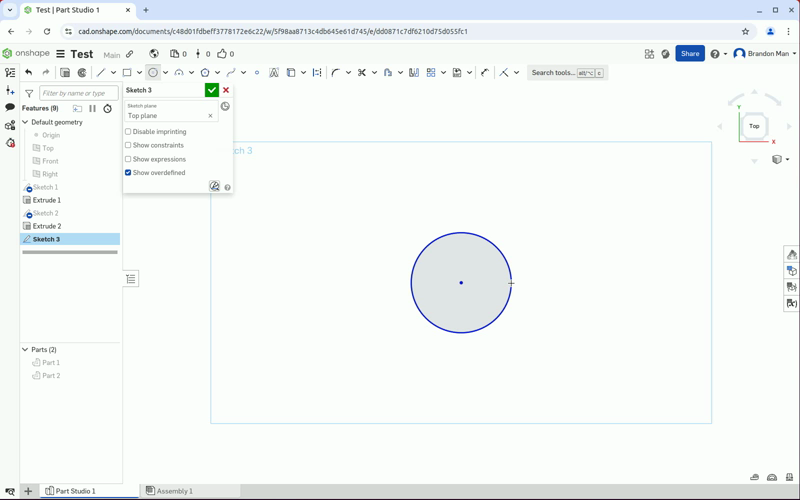
mouse_move(461, 282)
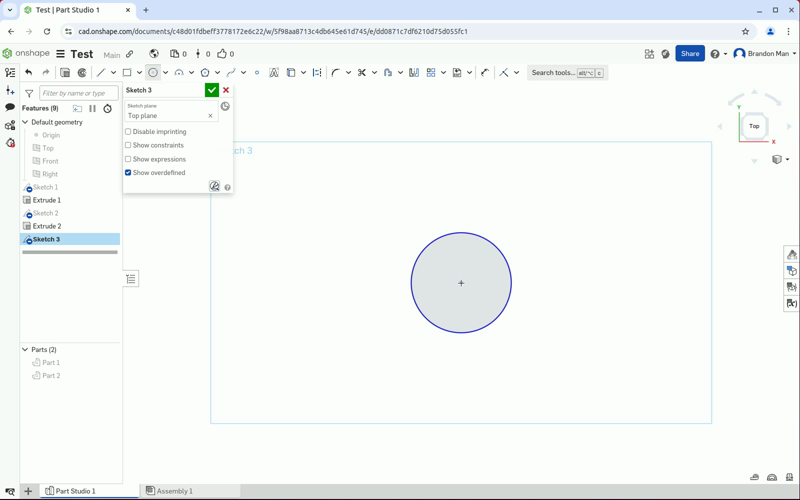
click(461, 282)
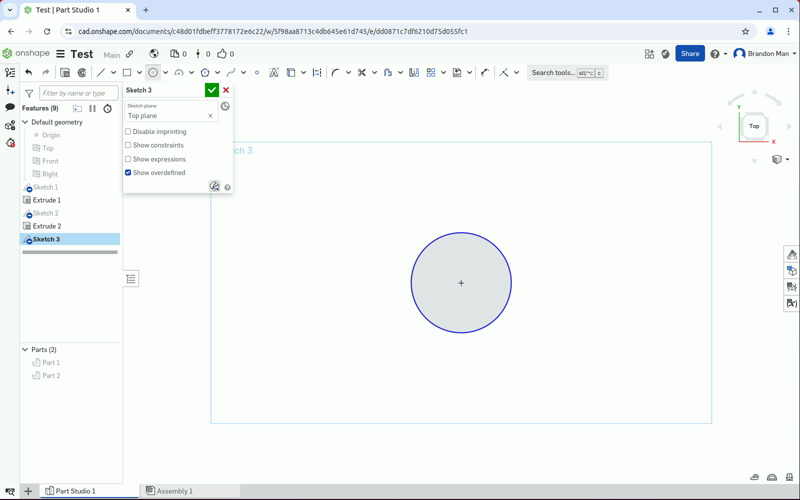
key_up(shift)
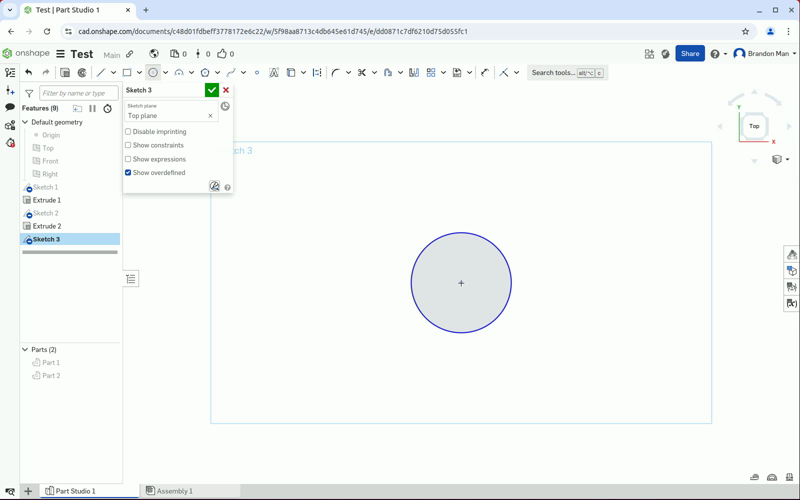
mouse_move(509, 282)
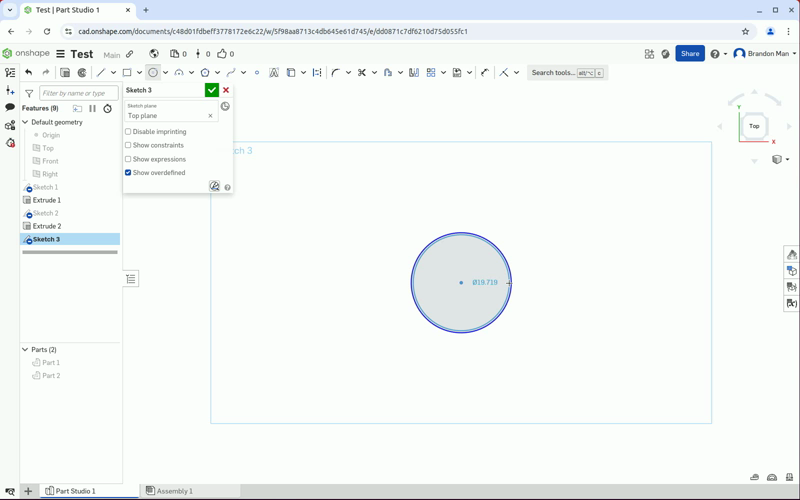
scroll(6)
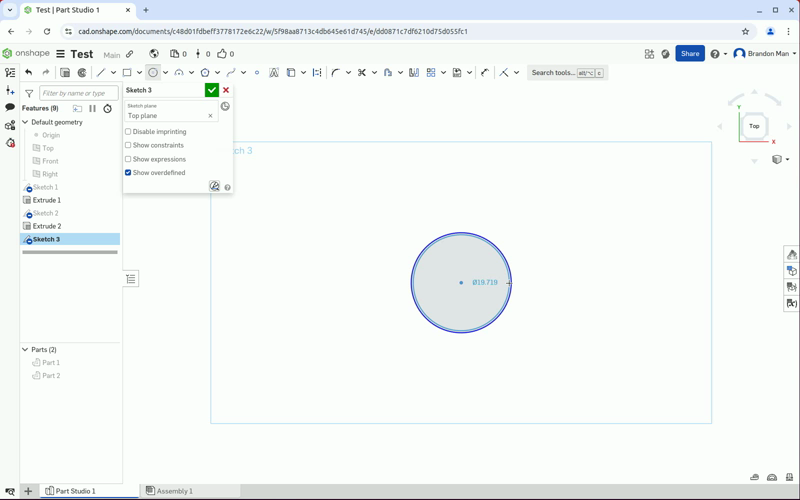
scroll(6)
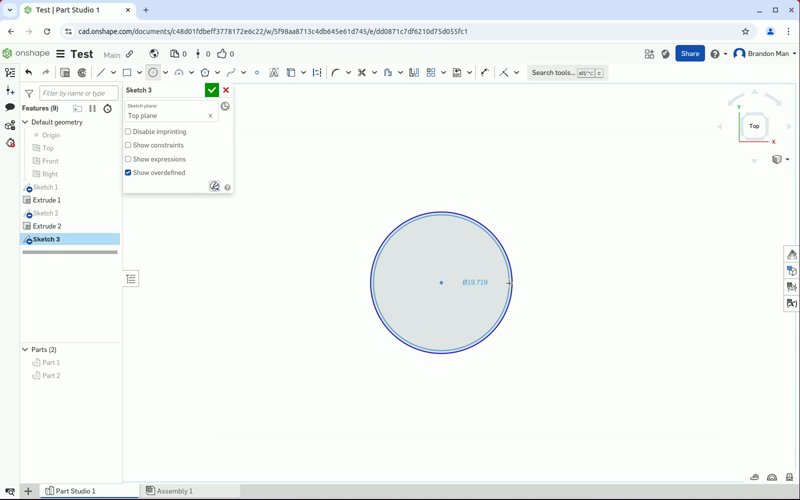
scroll(6)
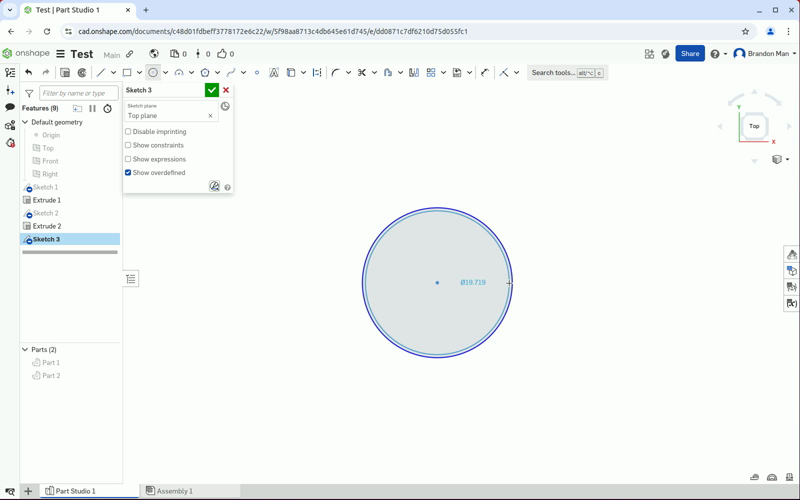
scroll(6)
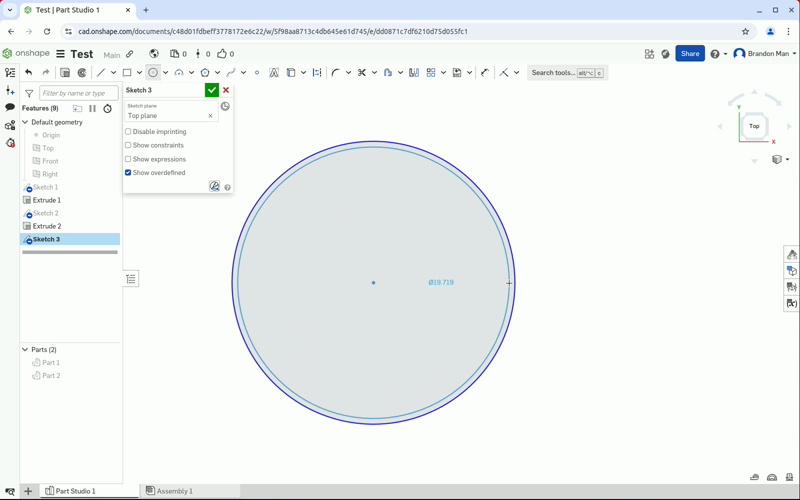
scroll(6)
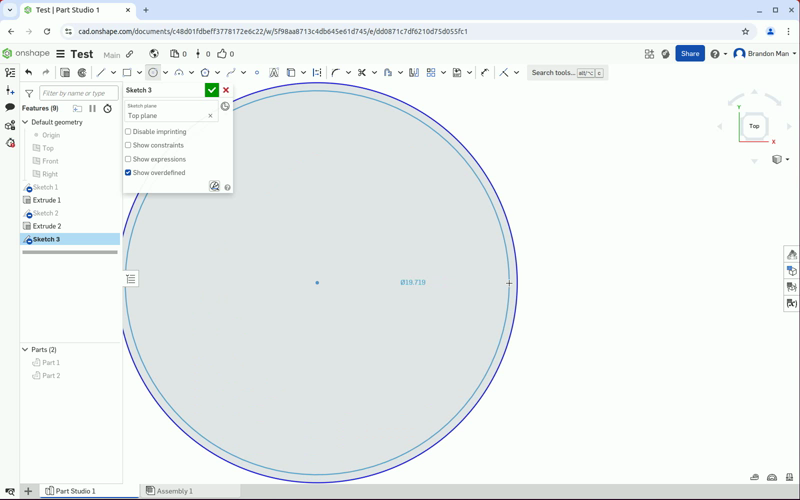
scroll(6)
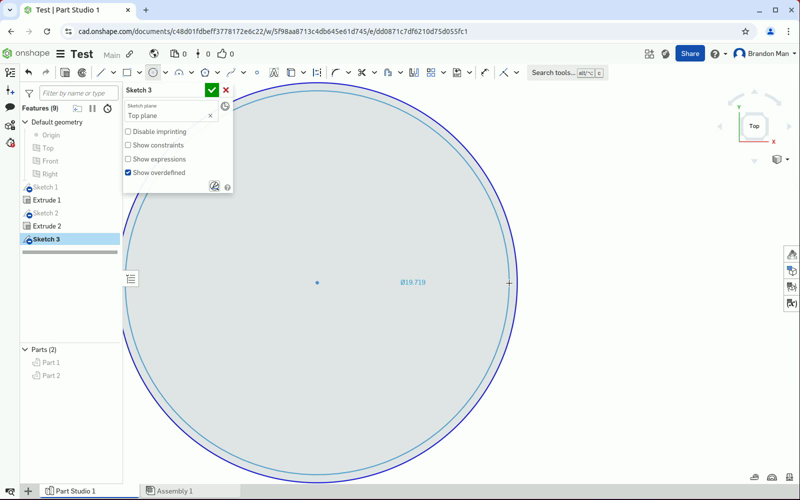
scroll(6)
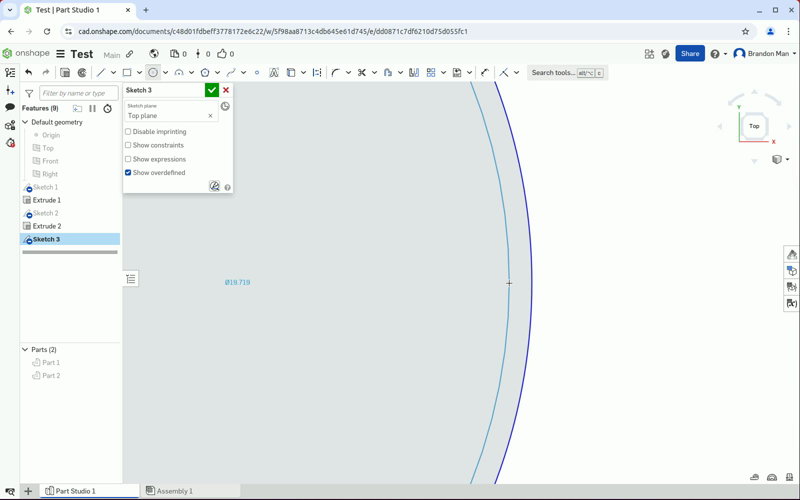
click(509, 282)
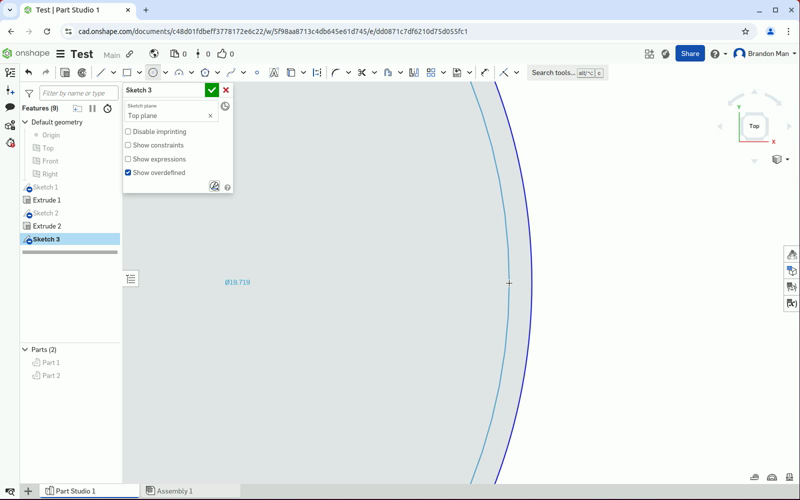
scroll(-6)
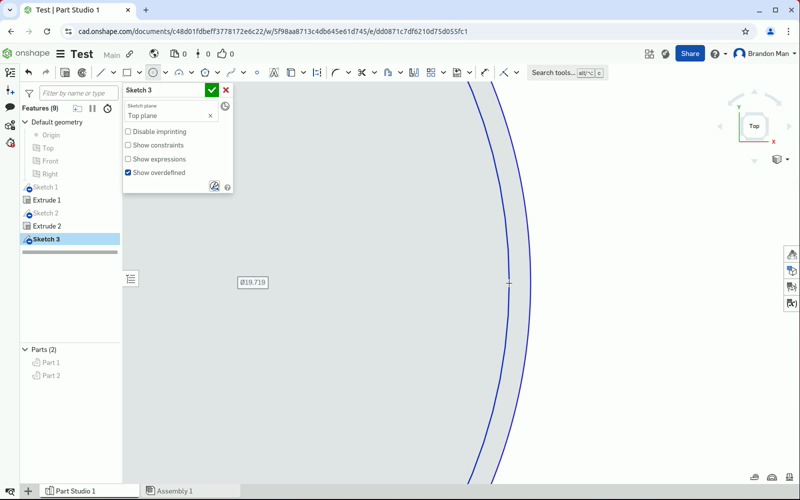
scroll(-6)
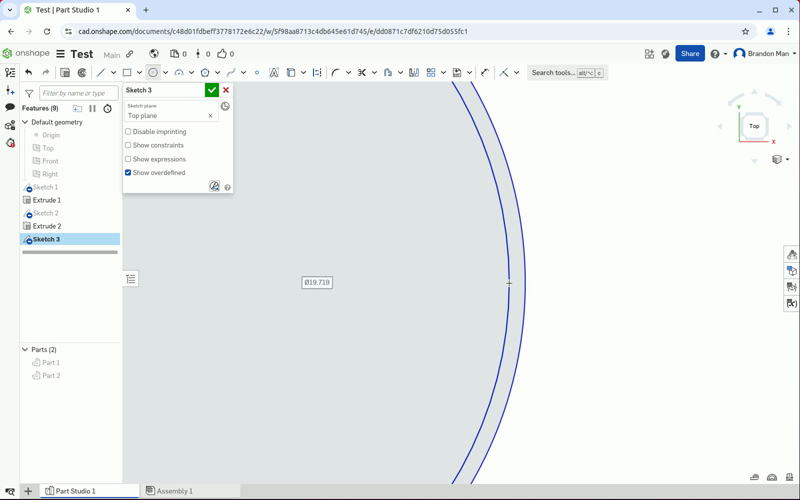
scroll(-6)
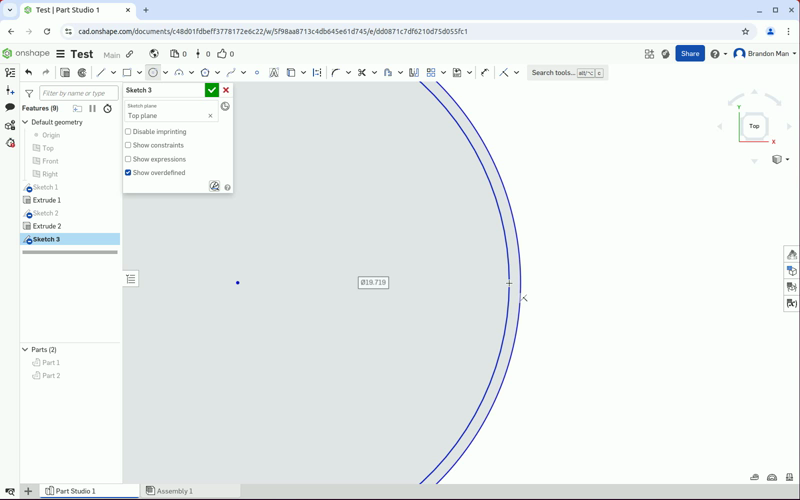
scroll(-6)
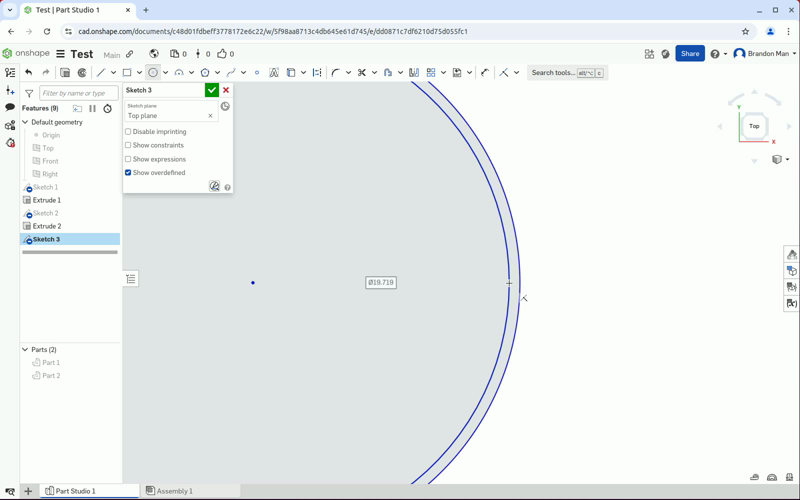
scroll(-6)
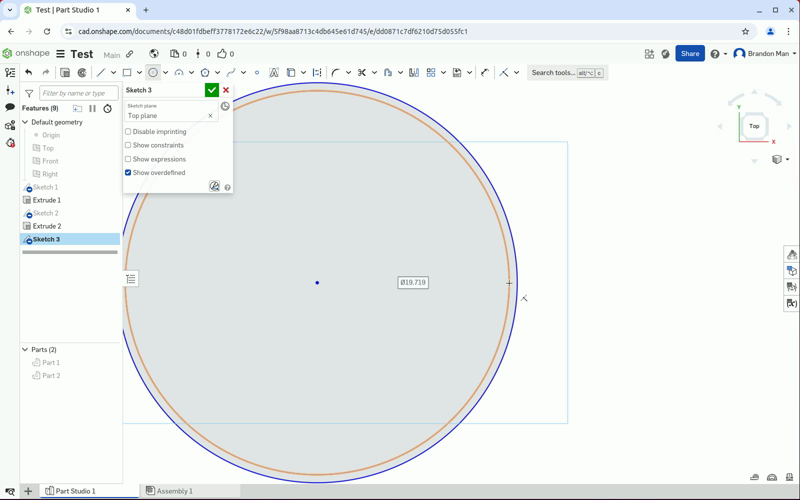
scroll(-6)
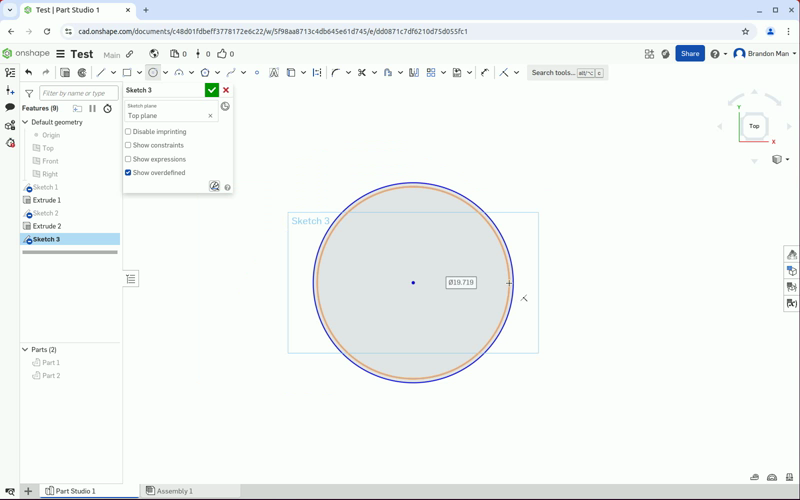
scroll(-6)
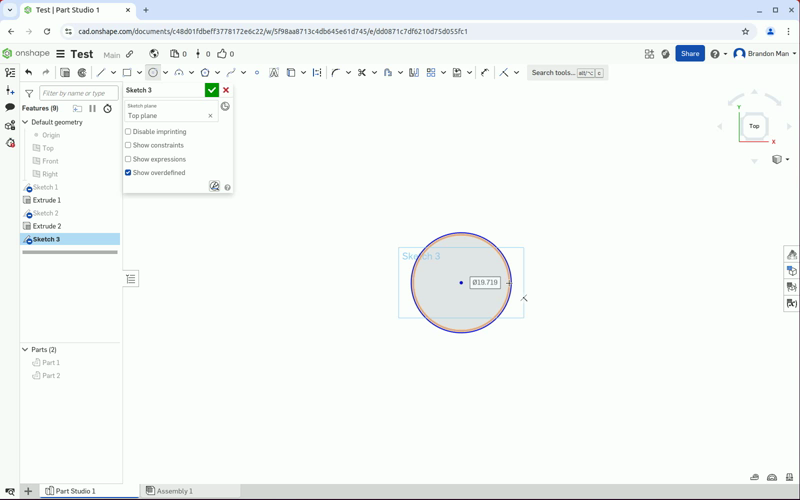
key(esc)
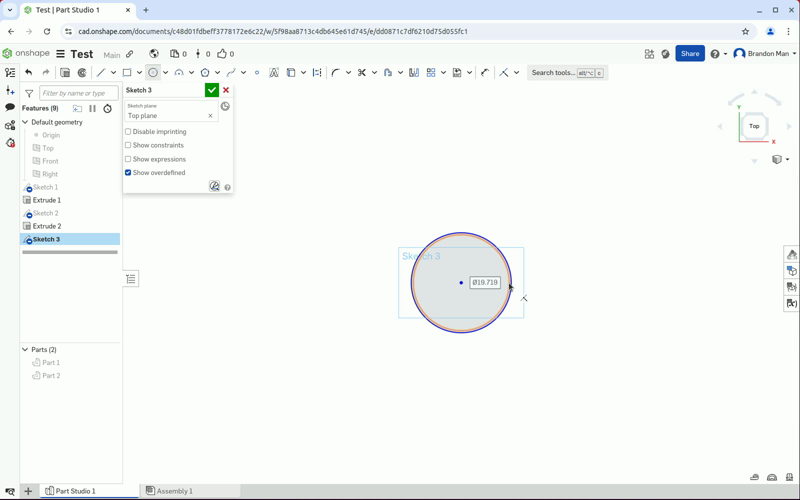
mouse_move(509, 285)
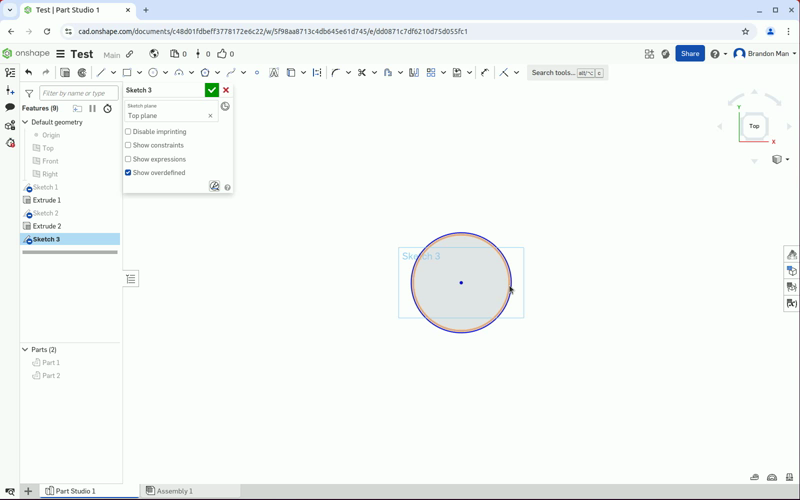
scroll(6)
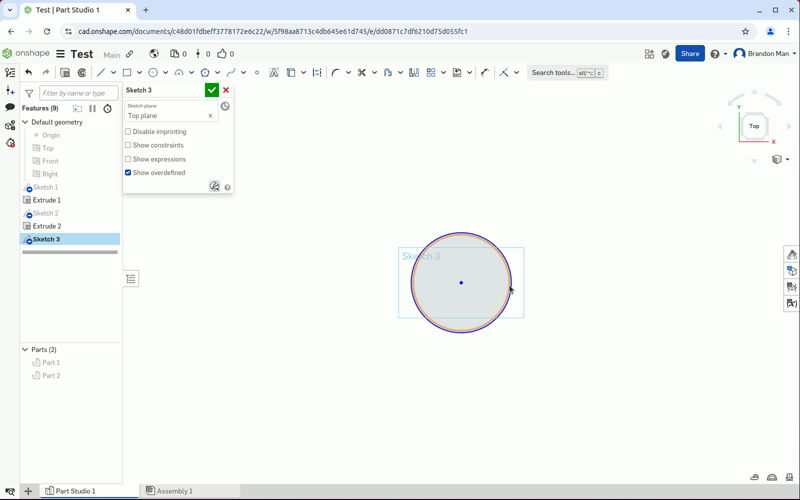
scroll(6)
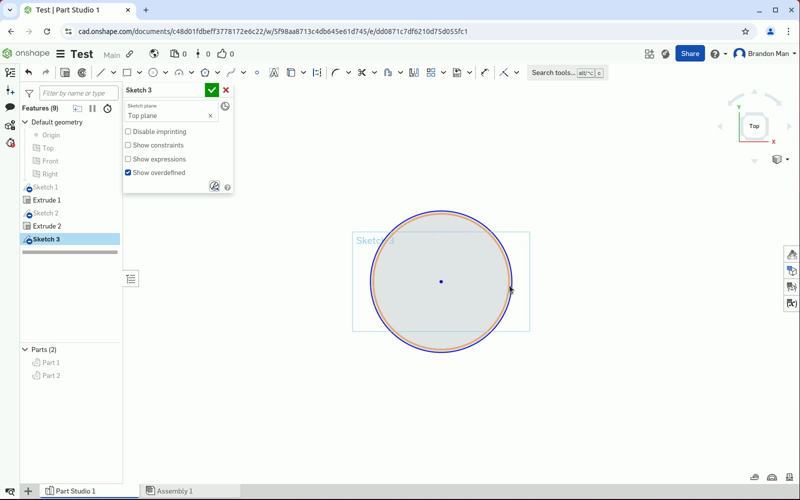
scroll(6)
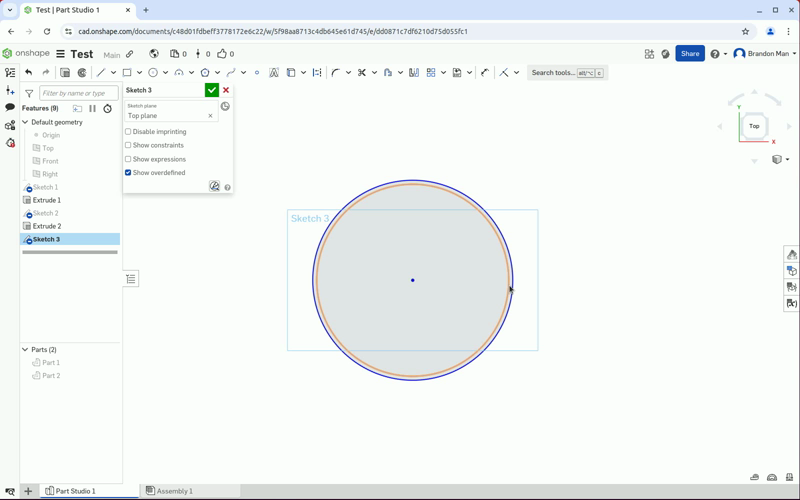
scroll(6)
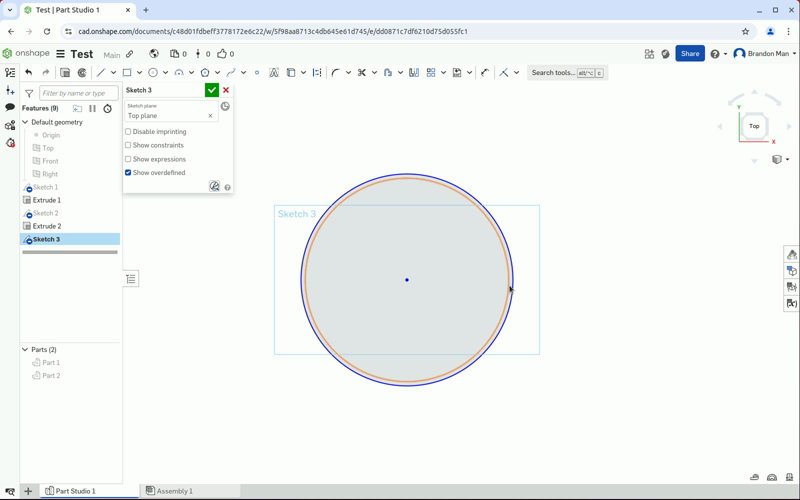
scroll(6)
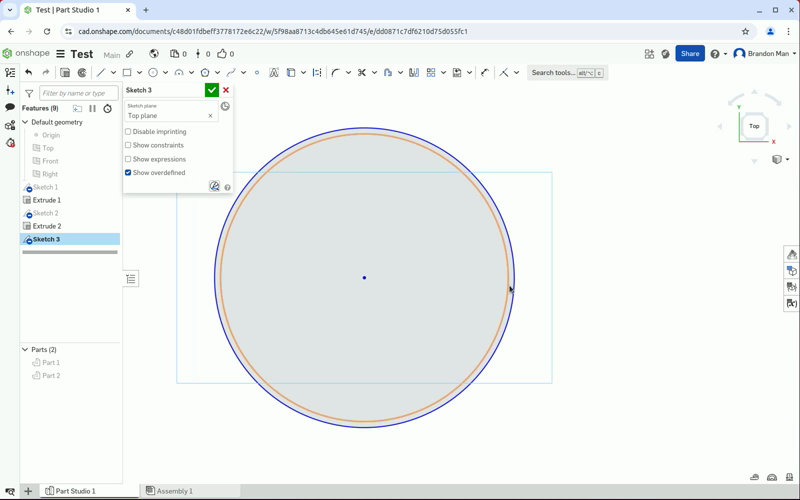
scroll(6)
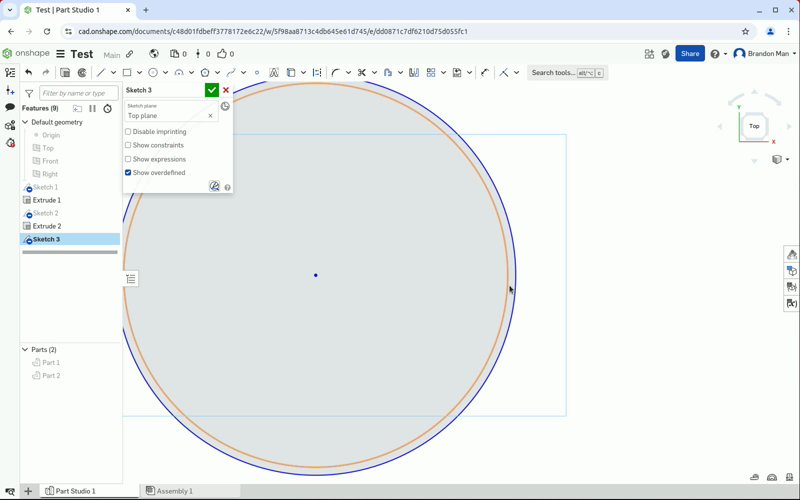
scroll(6)
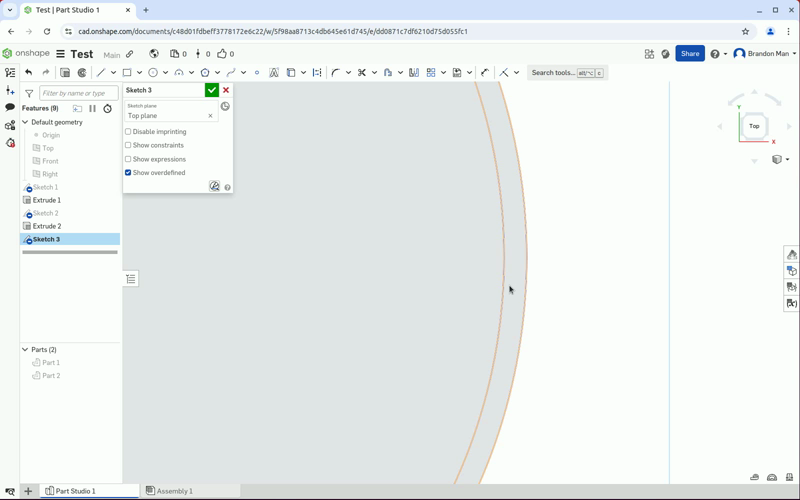
click(509, 285)
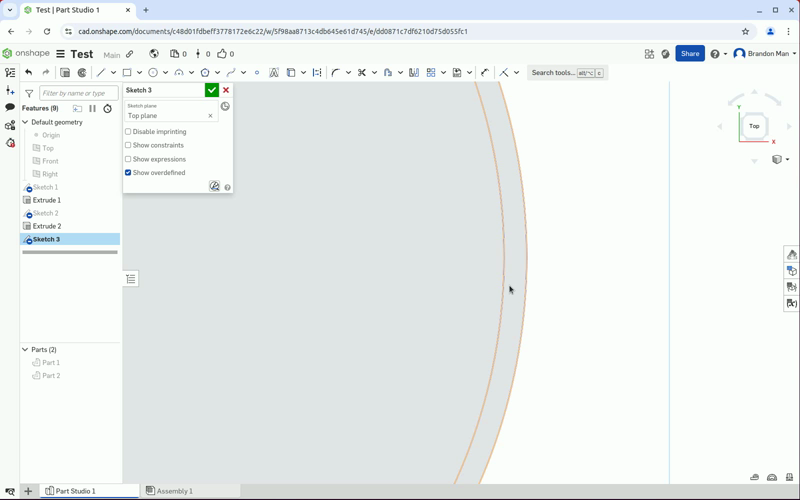
scroll(-6)
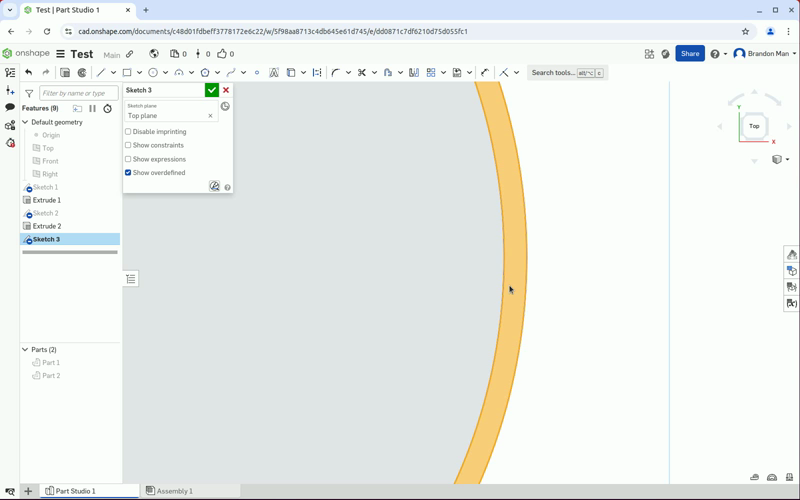
scroll(-6)
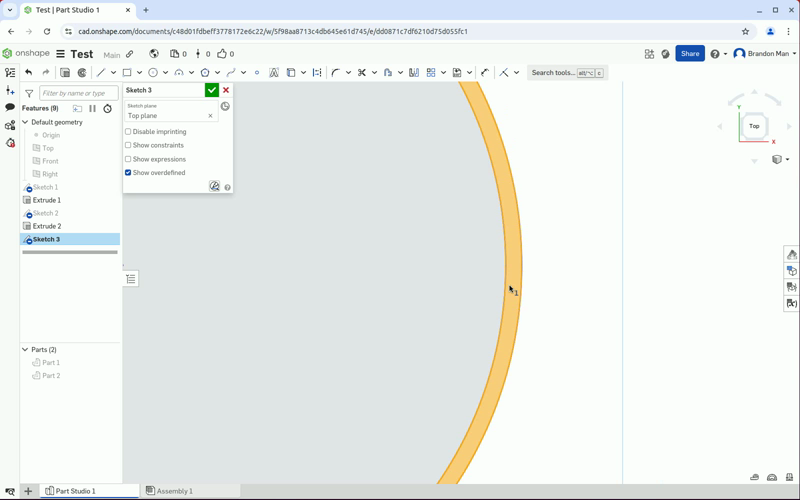
scroll(-6)
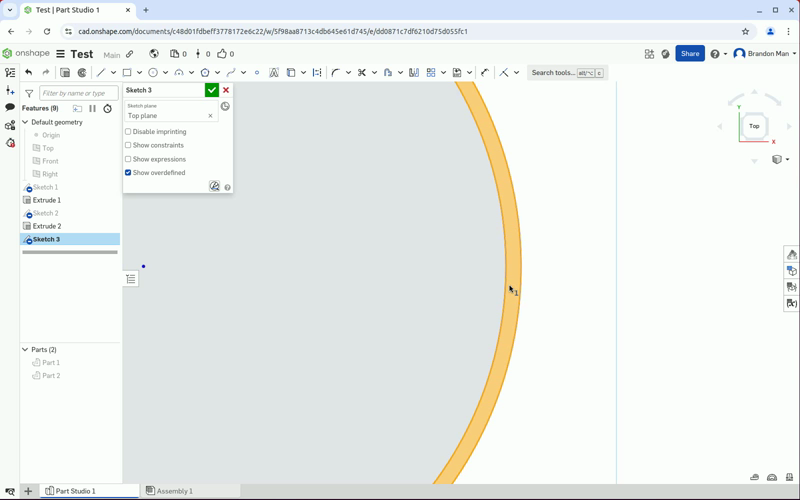
scroll(-6)
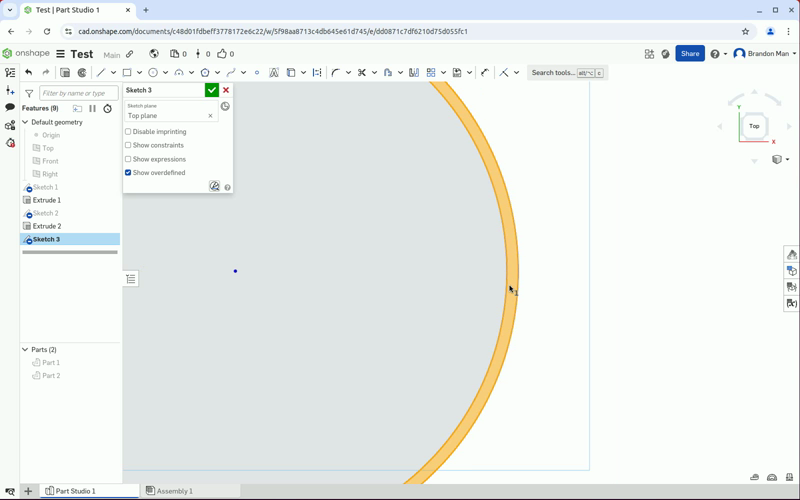
scroll(-6)
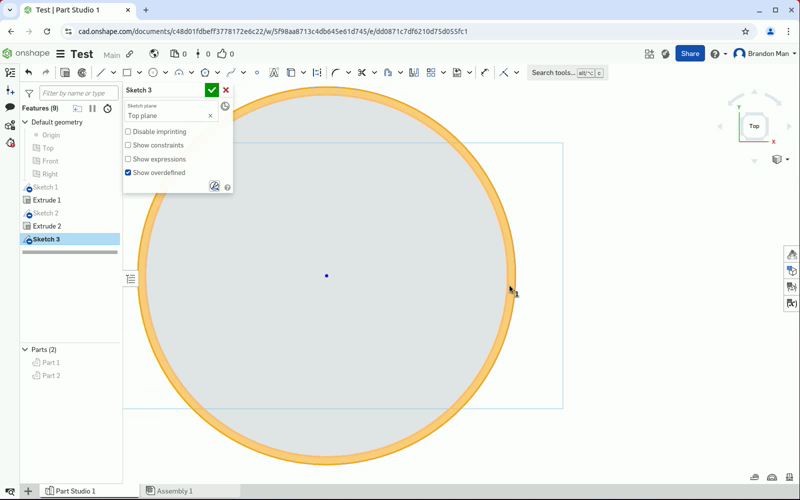
scroll(-6)
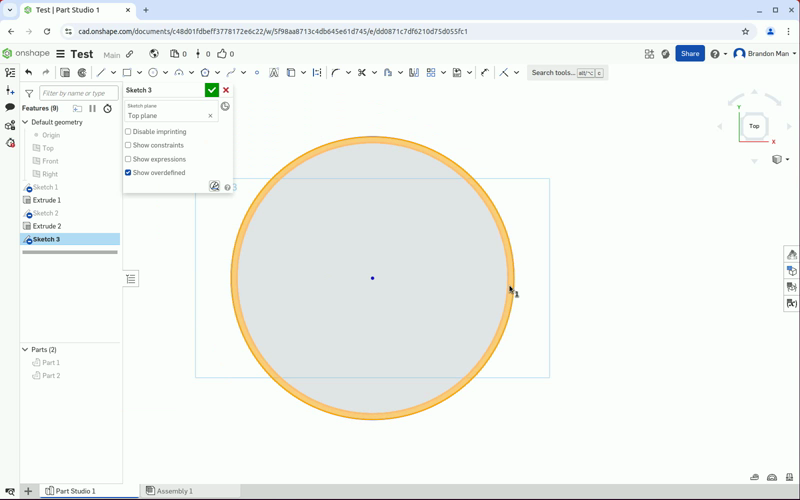
scroll(-6)
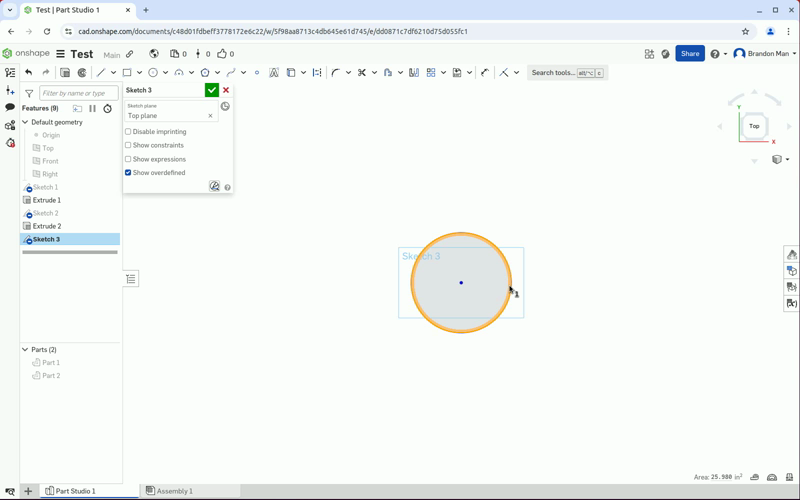
mouse_move(73, 352)
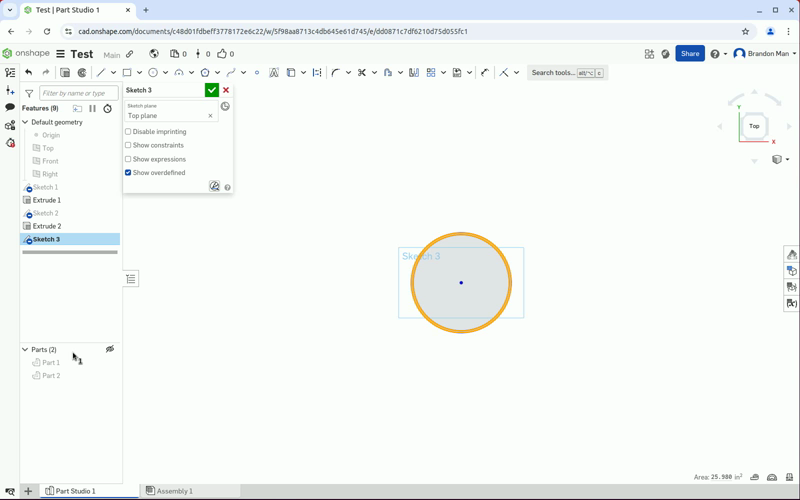
key(shift+y)
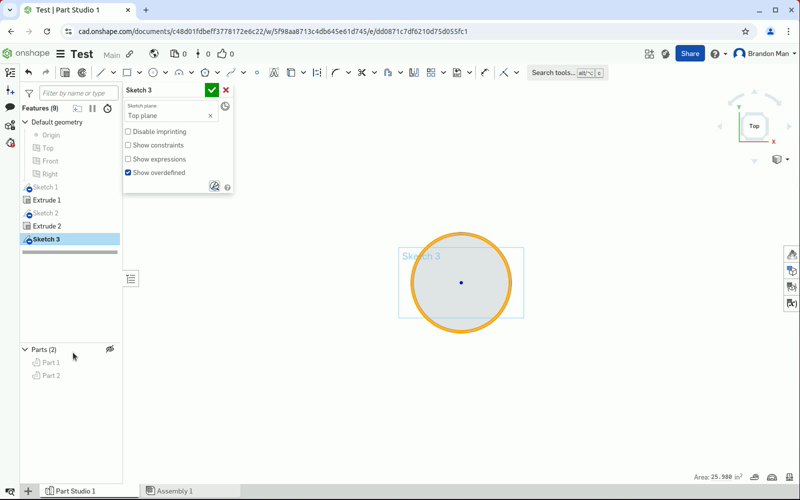
key(shift+e)
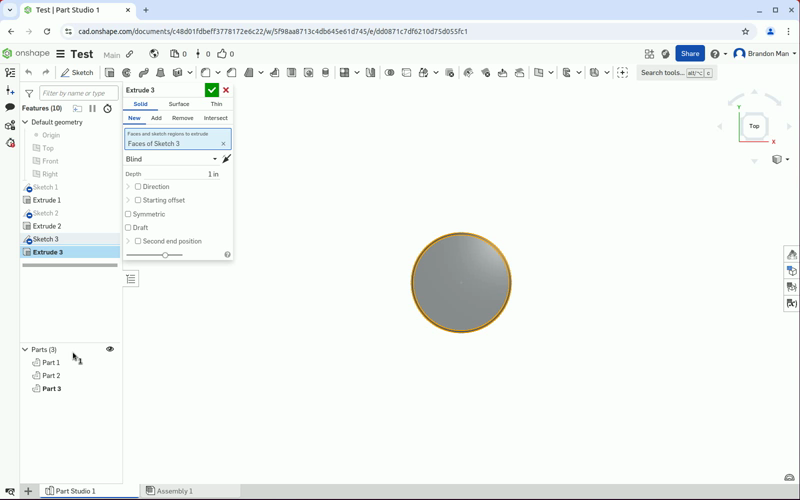
mouse_move(143, 106)
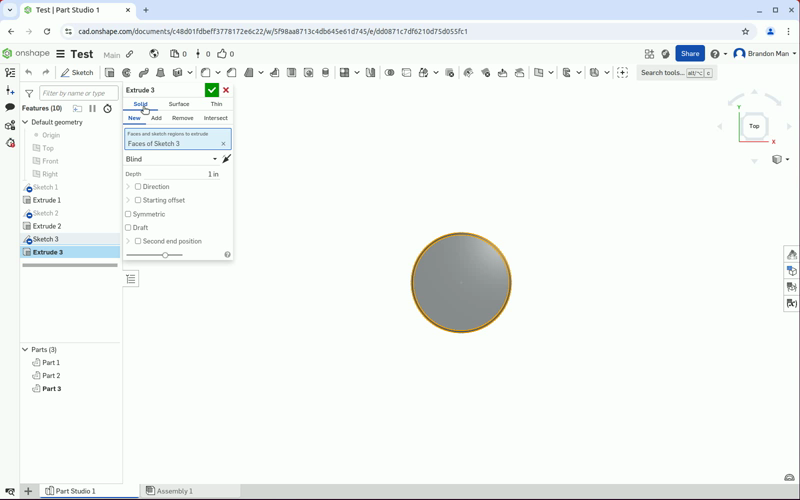
click(143, 106)
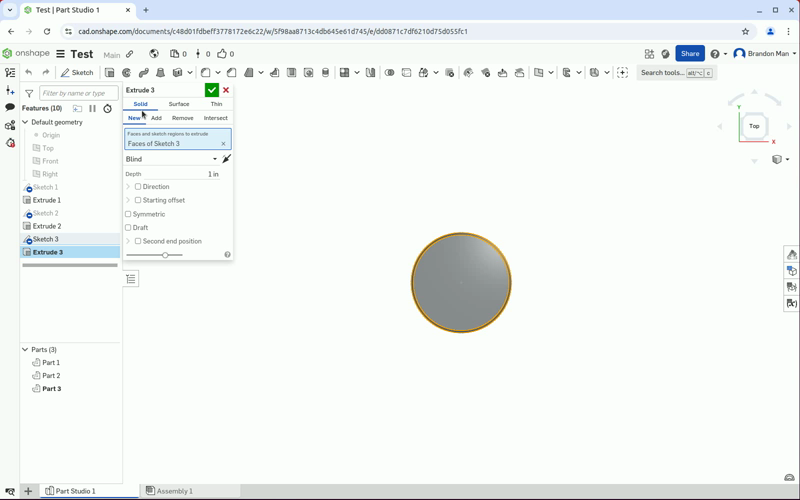
mouse_move(137, 120)
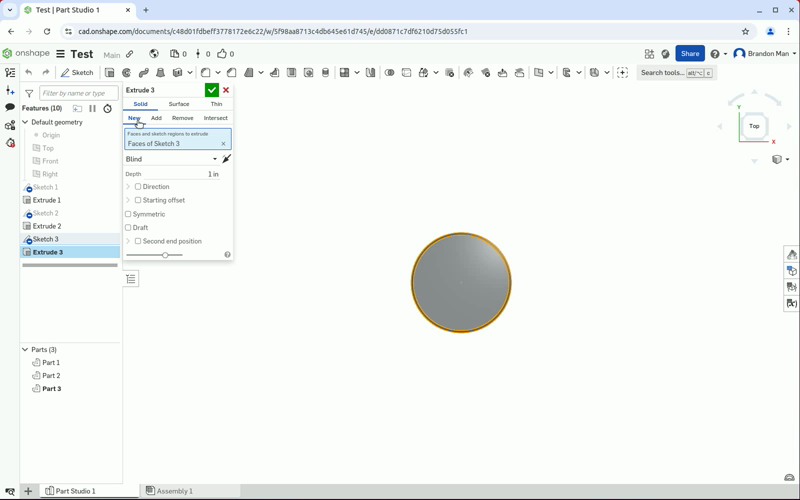
click(137, 120)
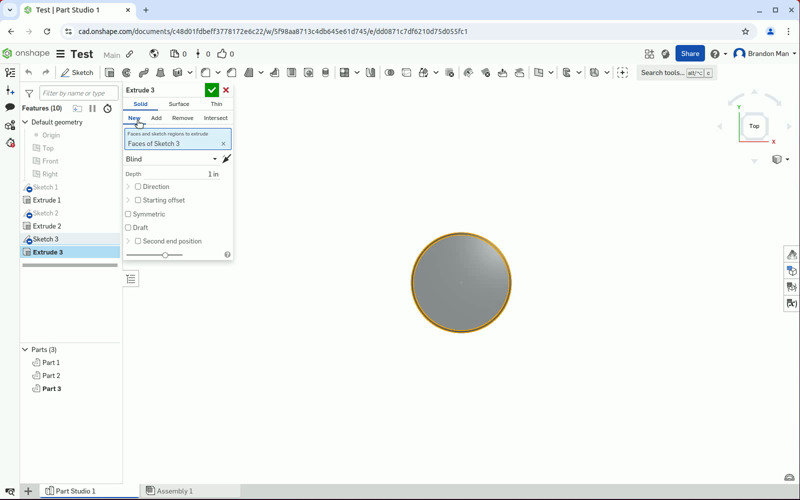
key(tab, 4)
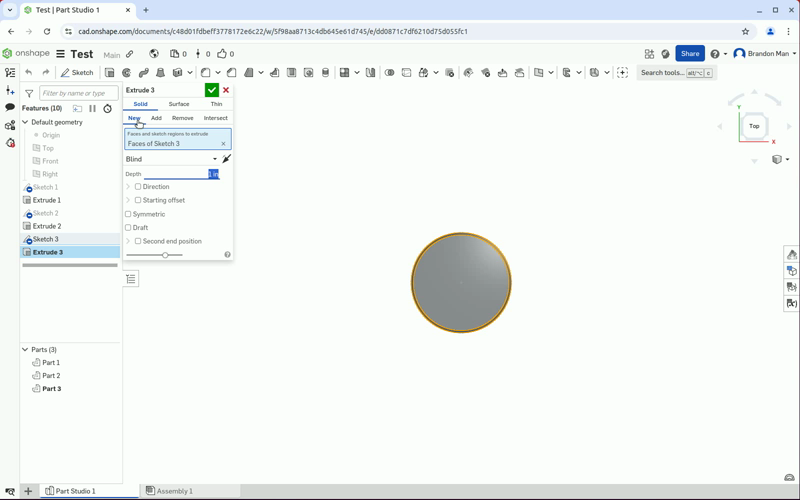
text(23.108)
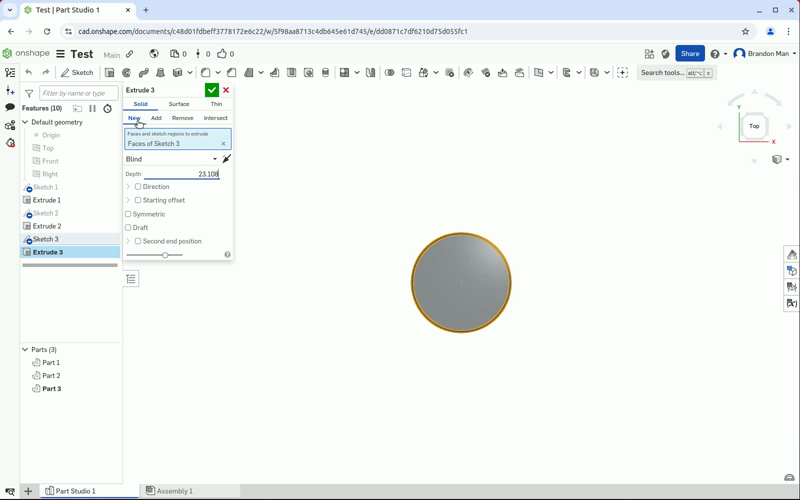
key(enter)
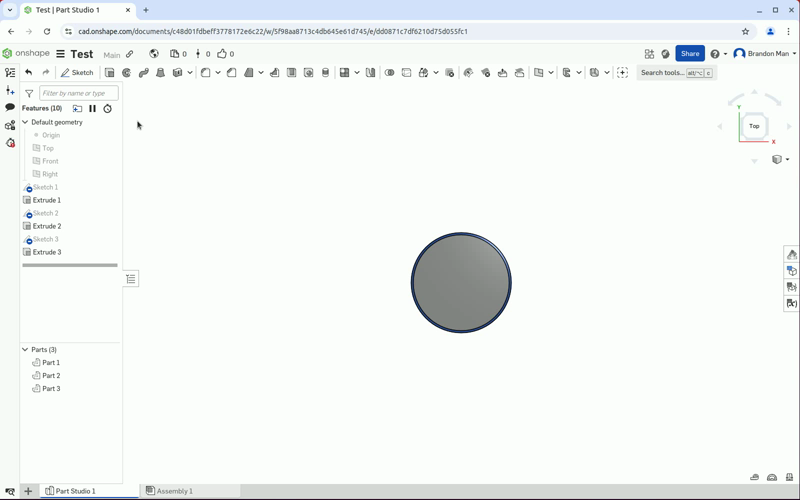
key(shift+h)
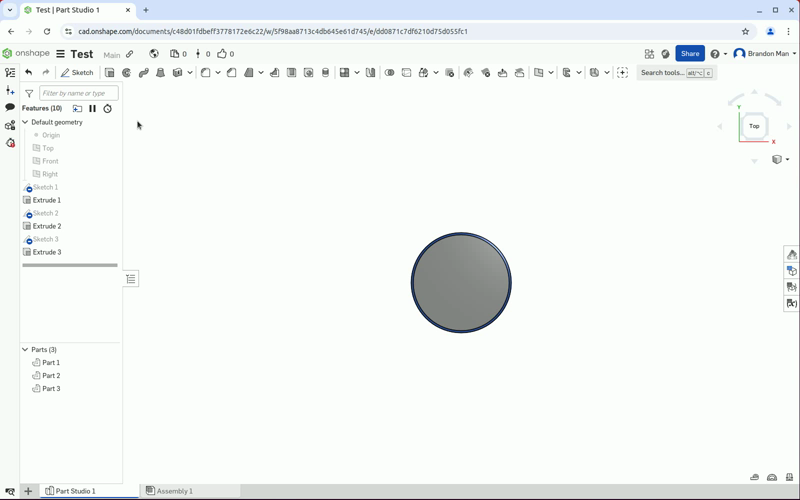
key(shift+h)
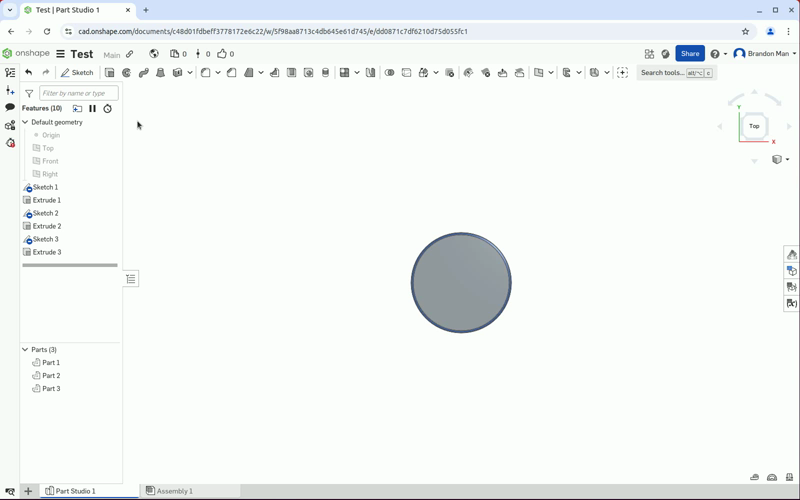
key(shift+7)
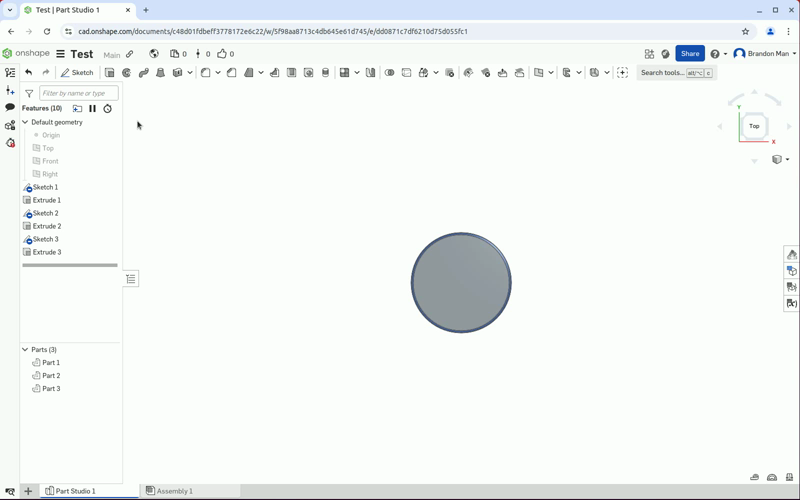
key(up, 3)
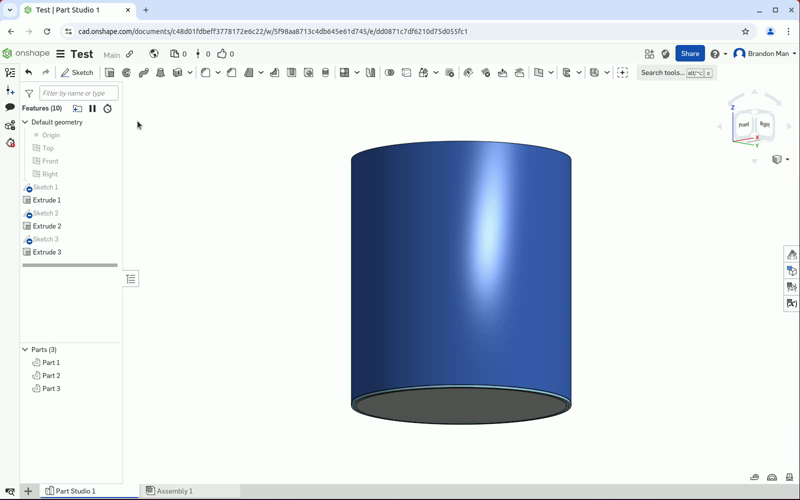
key(left, 3)
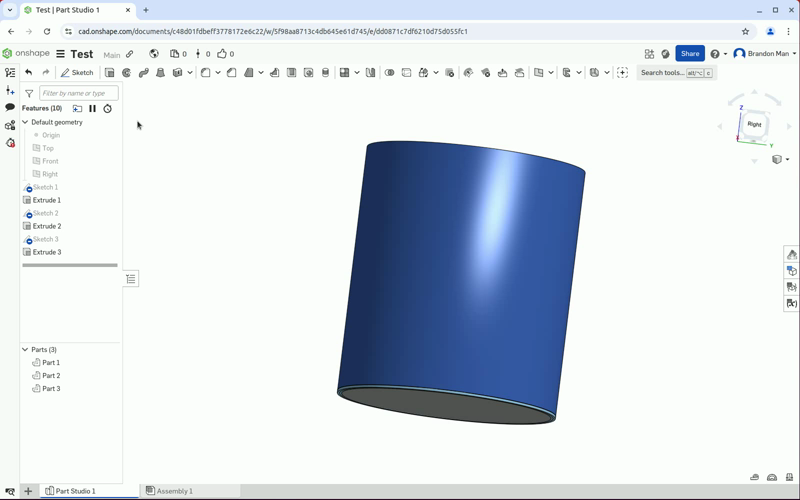
key(right, 3)
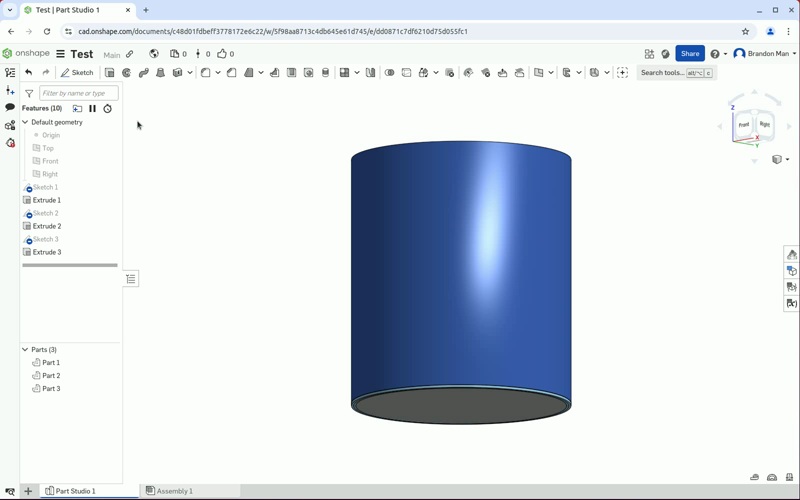
key(down, 3)
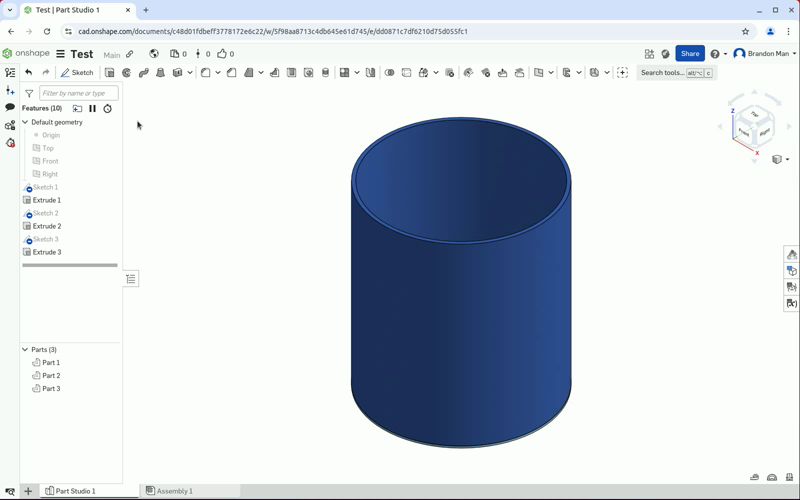
mouse_move(73, 189)
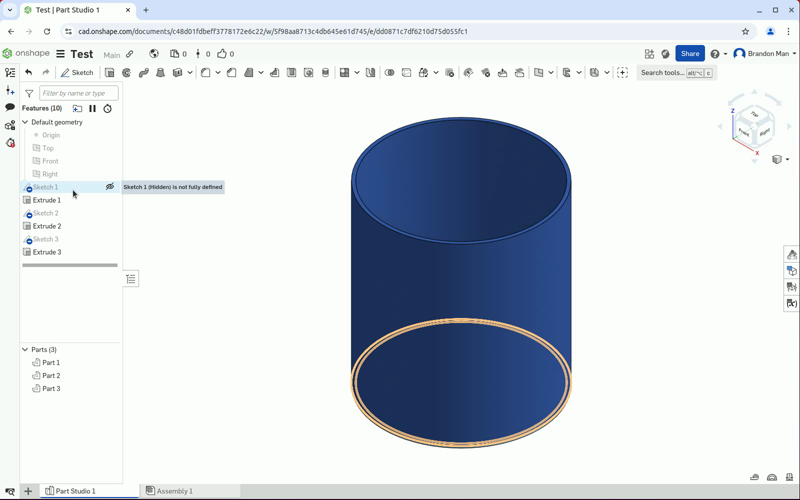
click(73, 189)